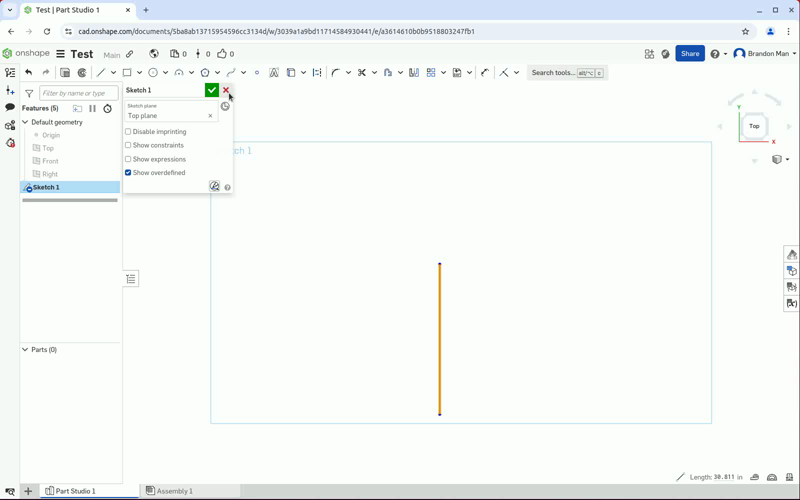
key(shift+h)
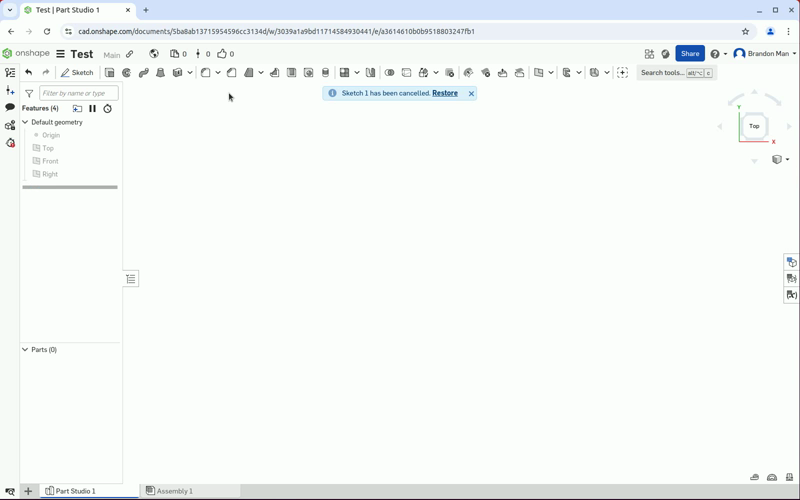
mouse_move(73, 352)
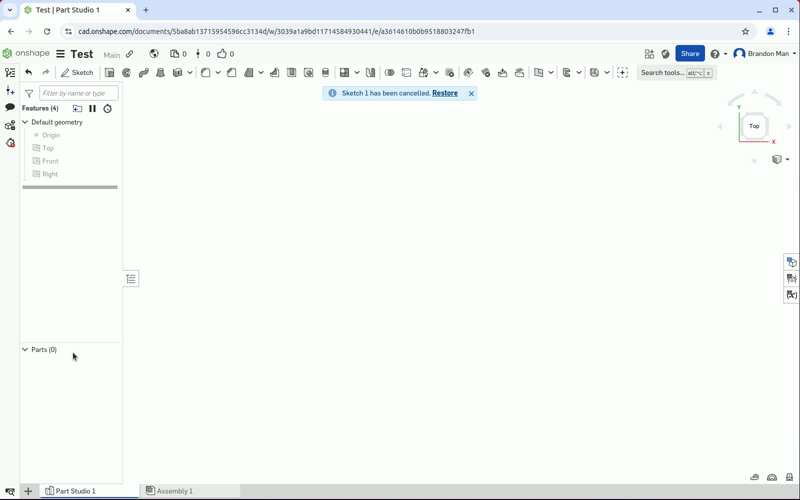
key(y)
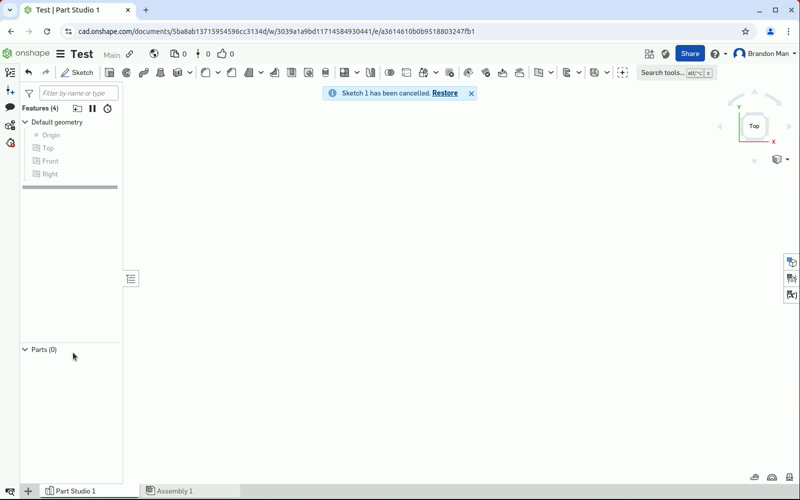
key(shift+p)
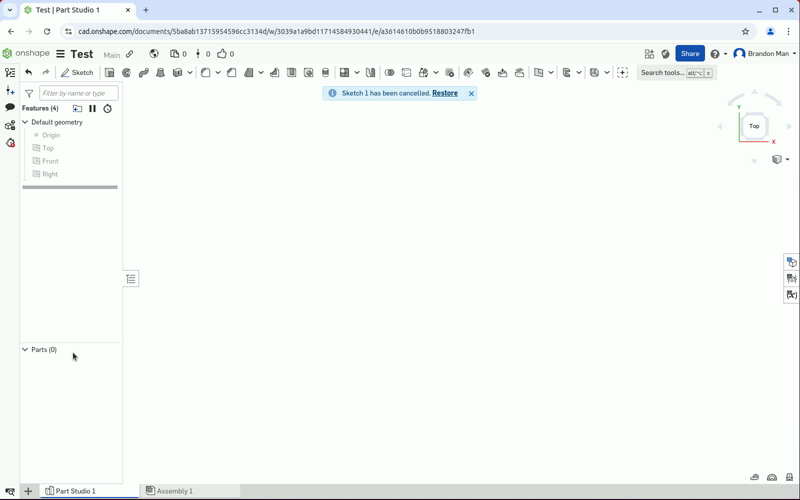
key(space)
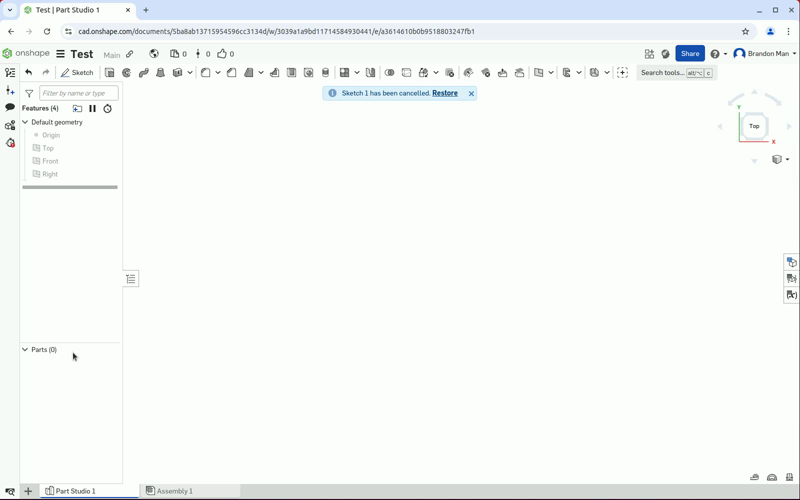
key_down(shift)
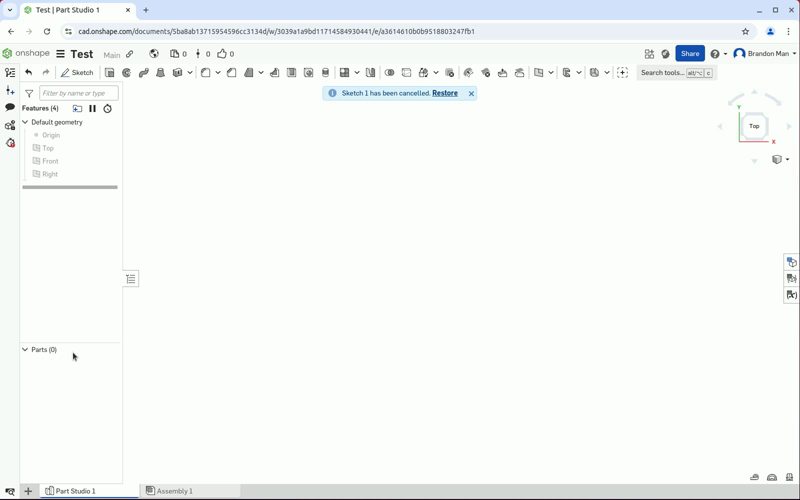
key(up)
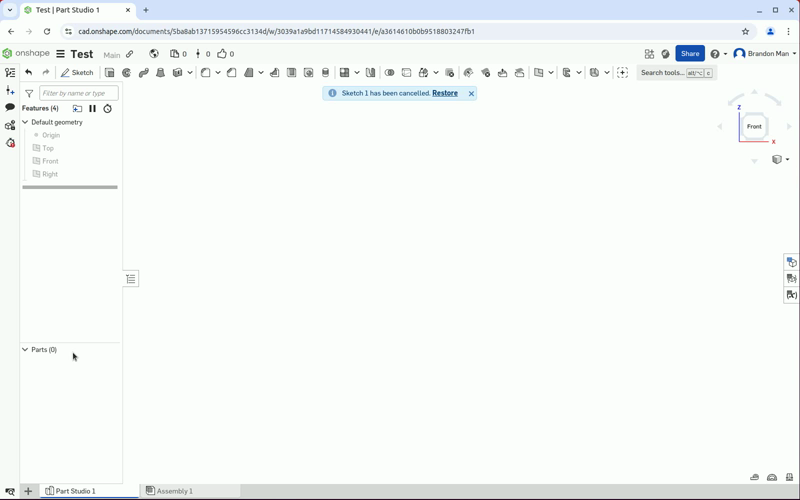
key_up(shift)
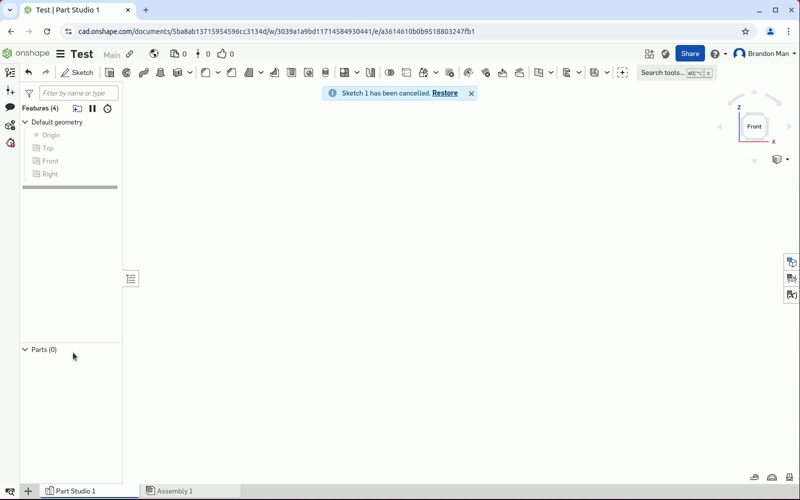
mouse_move(73, 352)
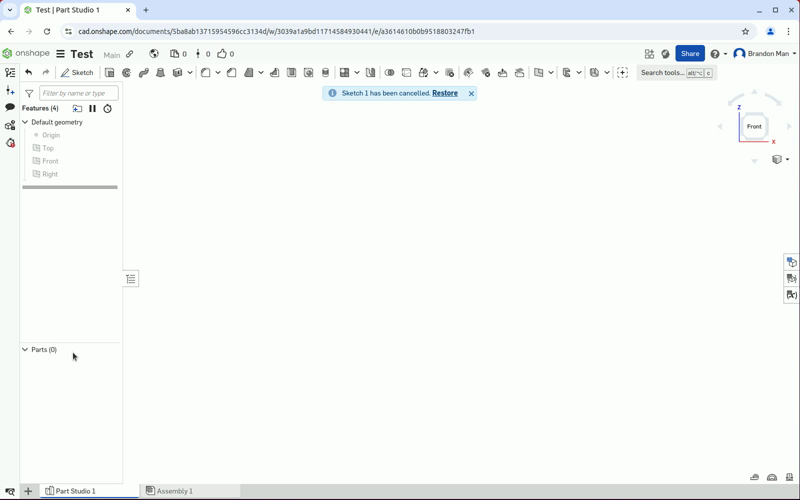
key(shift+y)
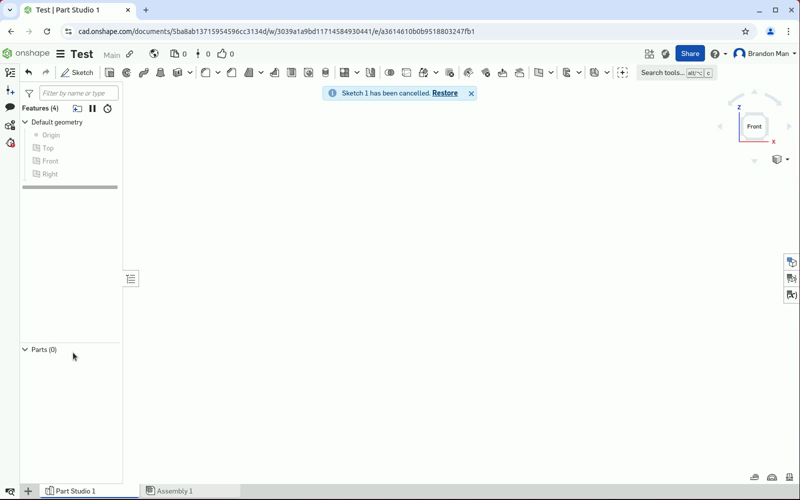
key(shift+s)
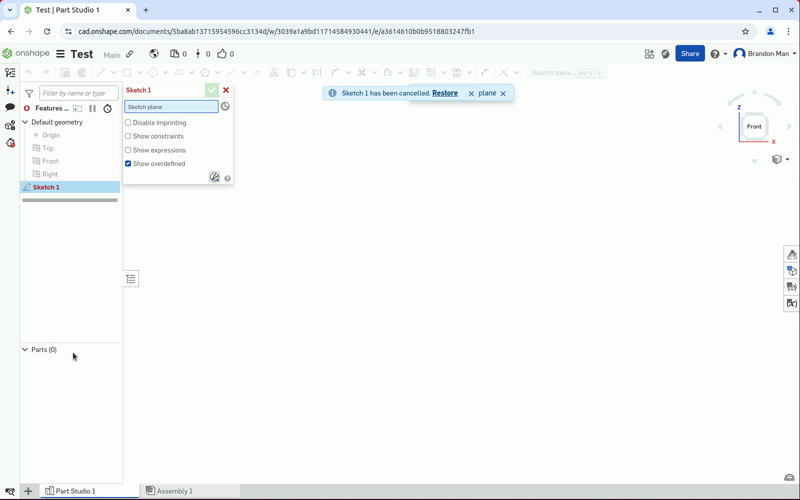
mouse_move(73, 163)
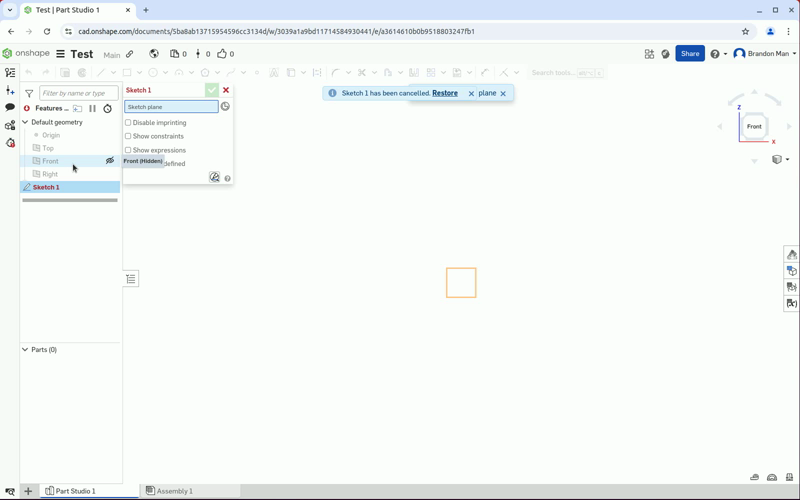
click(73, 163)
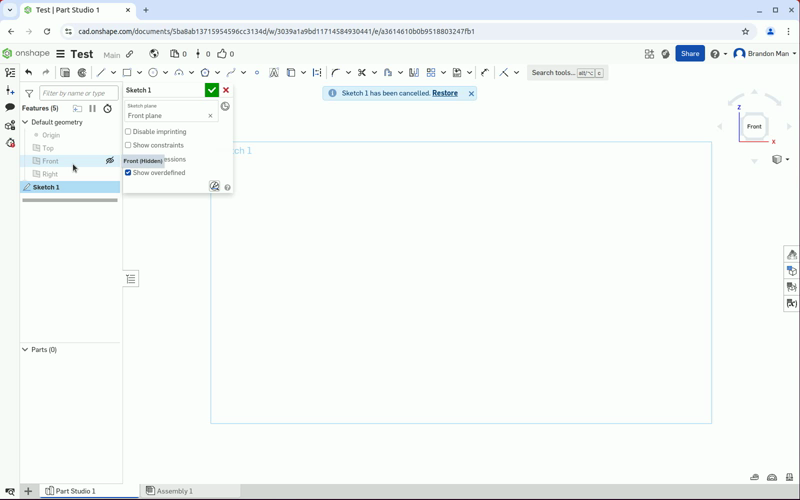
mouse_move(73, 352)
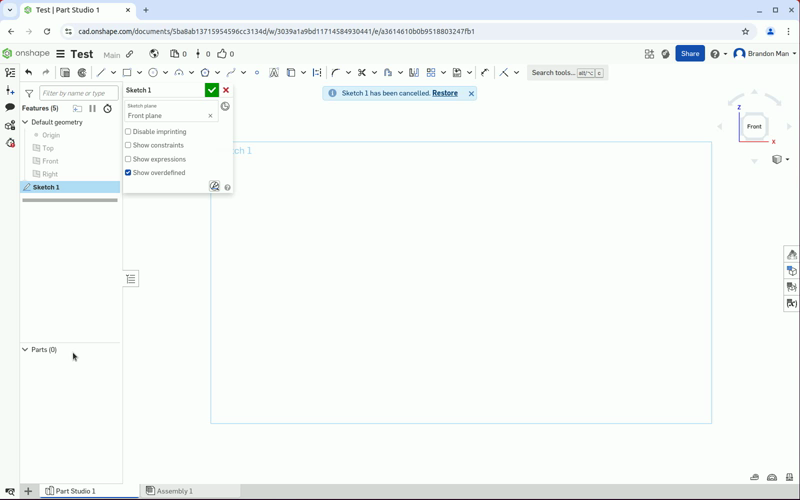
key(y)
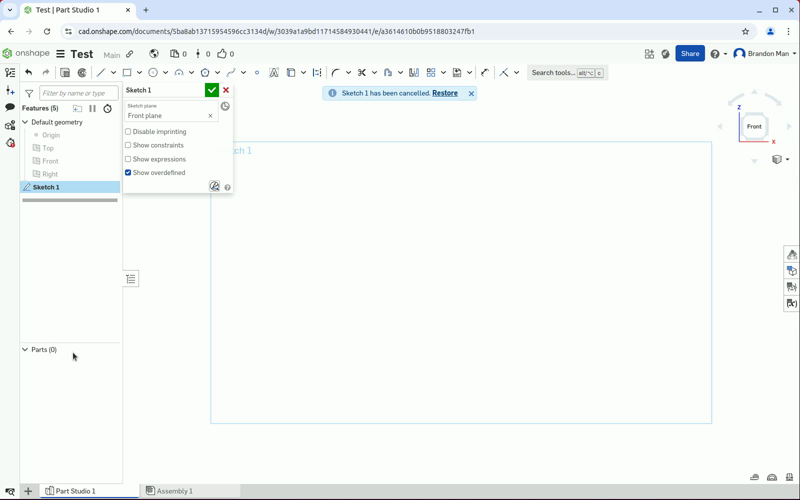
key(l)
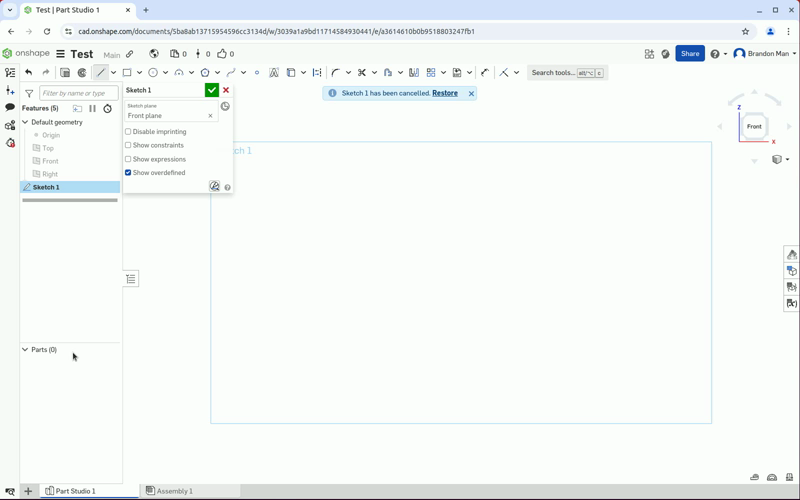
key_down(shift)
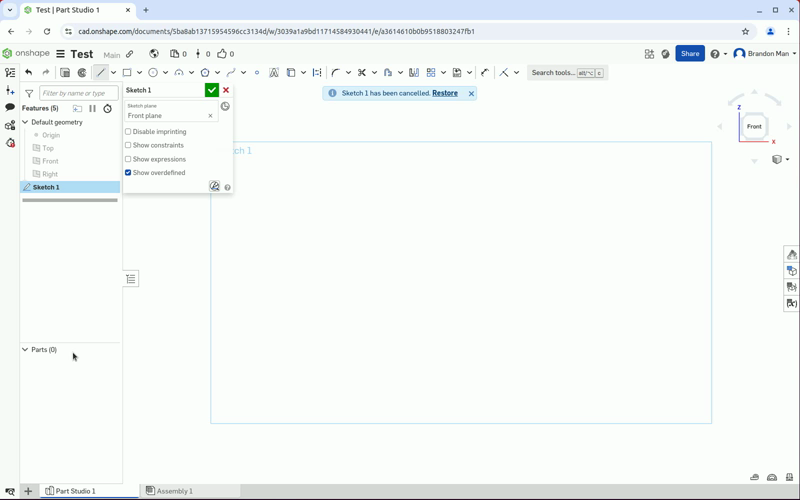
mouse_move(348, 288)
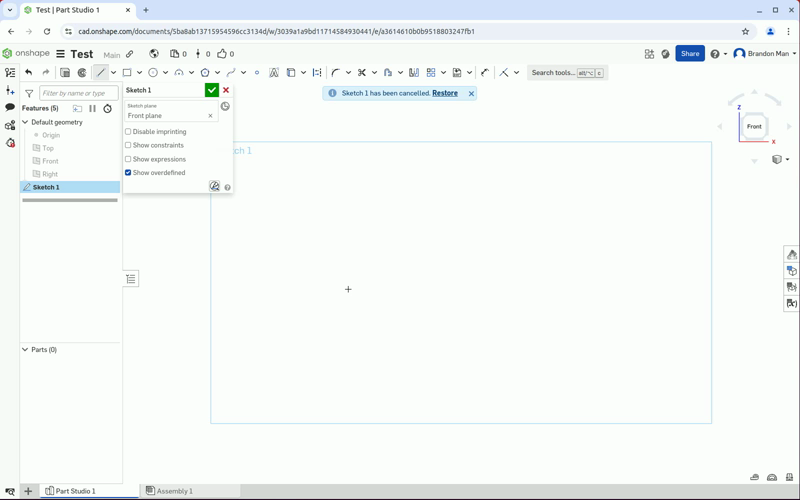
click(348, 288)
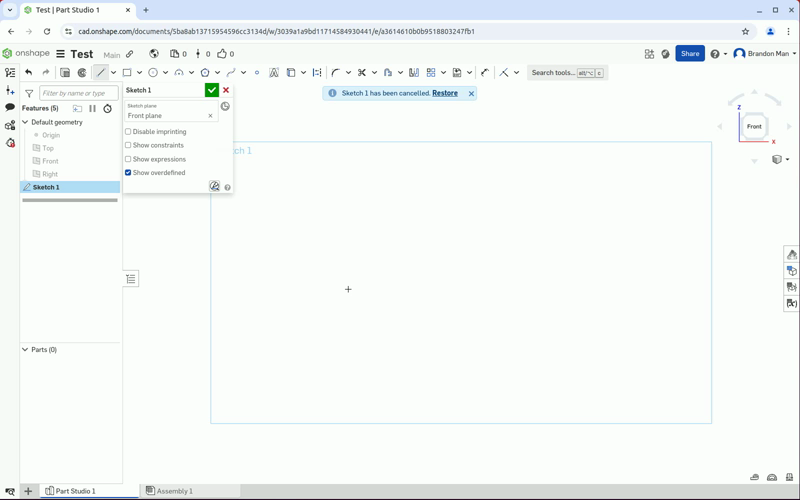
key_up(shift)
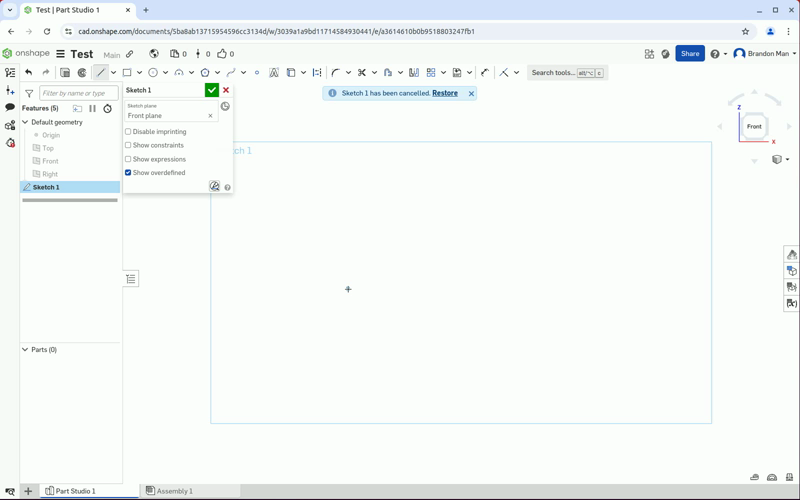
key_down(shift)
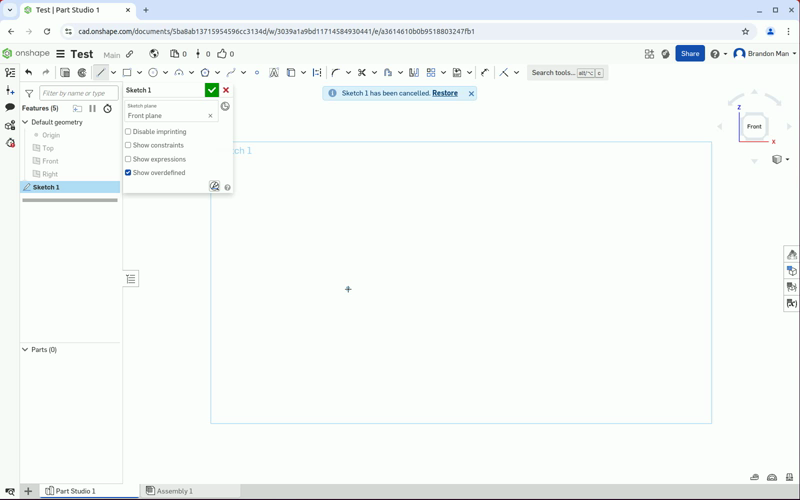
mouse_move(500, 288)
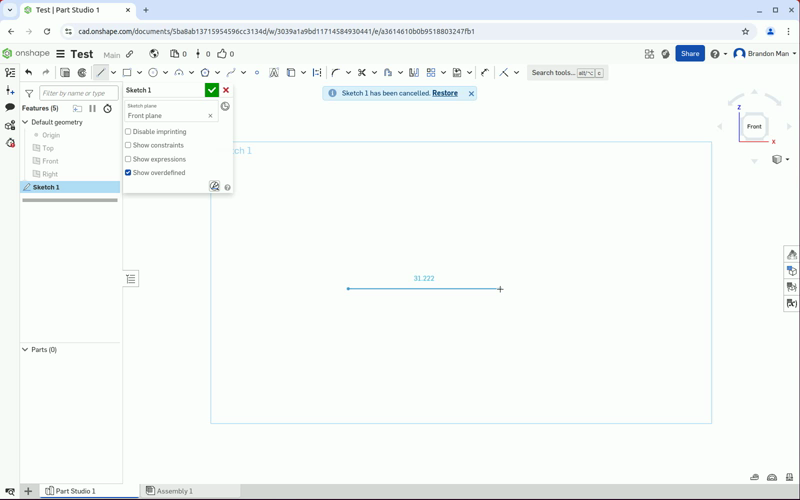
click(500, 288)
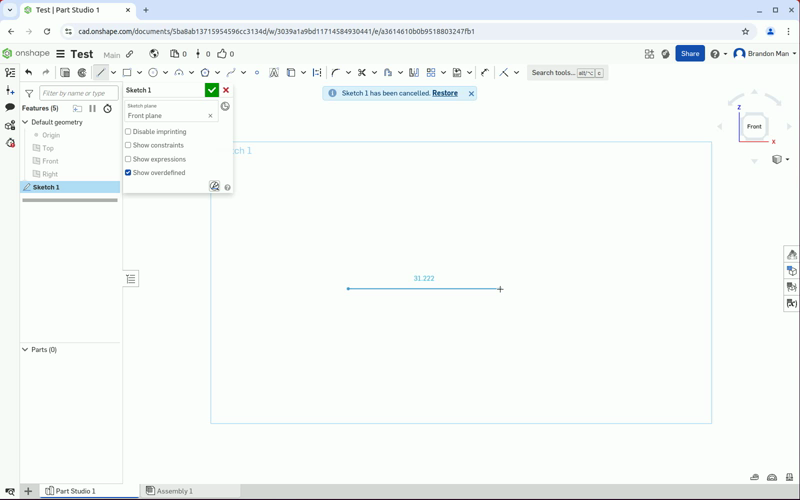
key_up(shift)
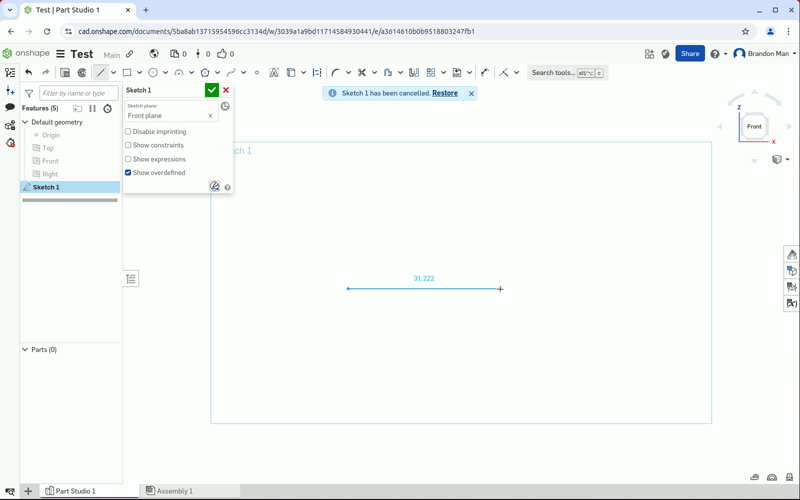
key_down(shift)
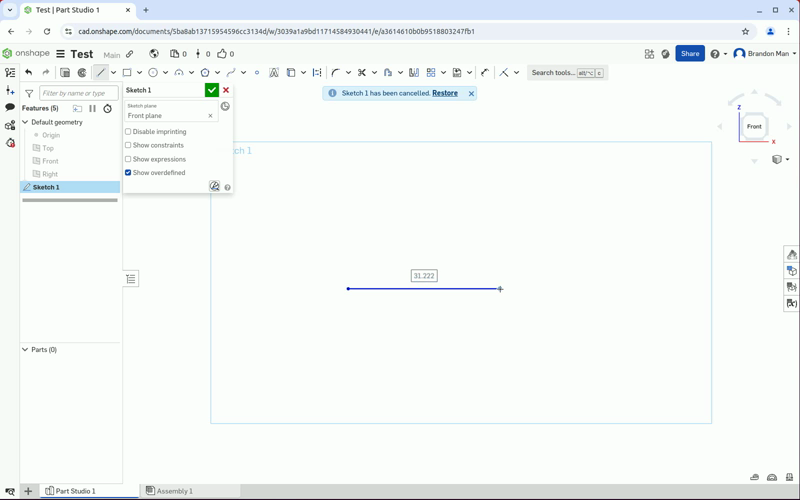
mouse_move(530, 288)
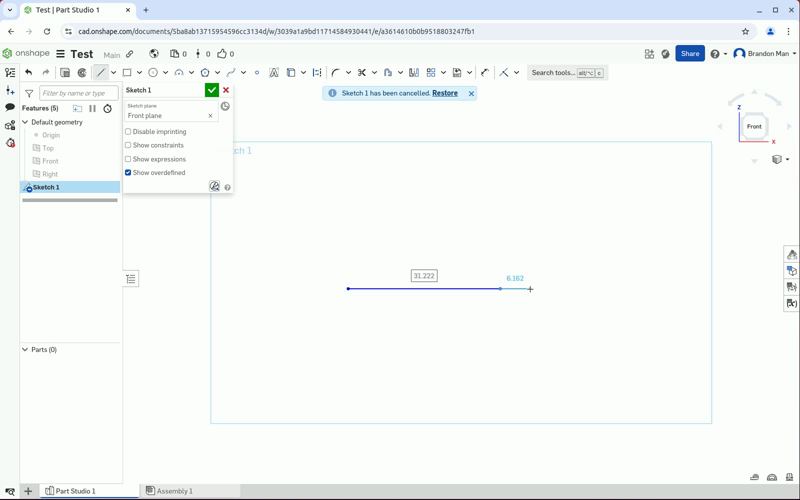
mouse_move(500, 280)
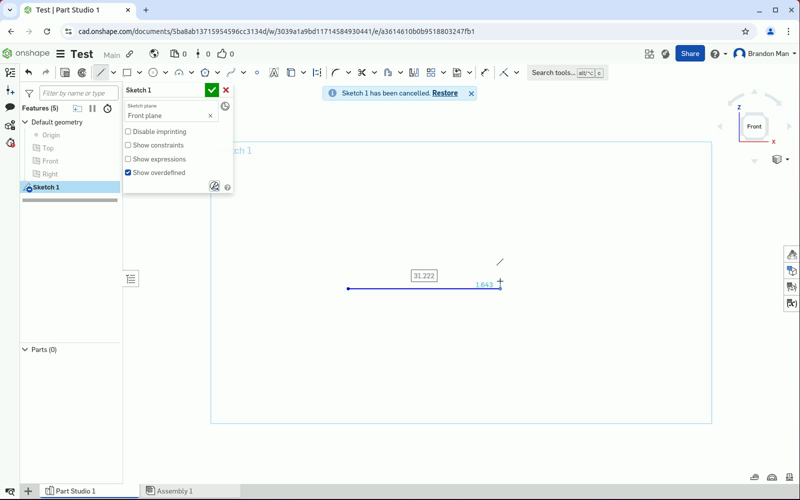
click(500, 280)
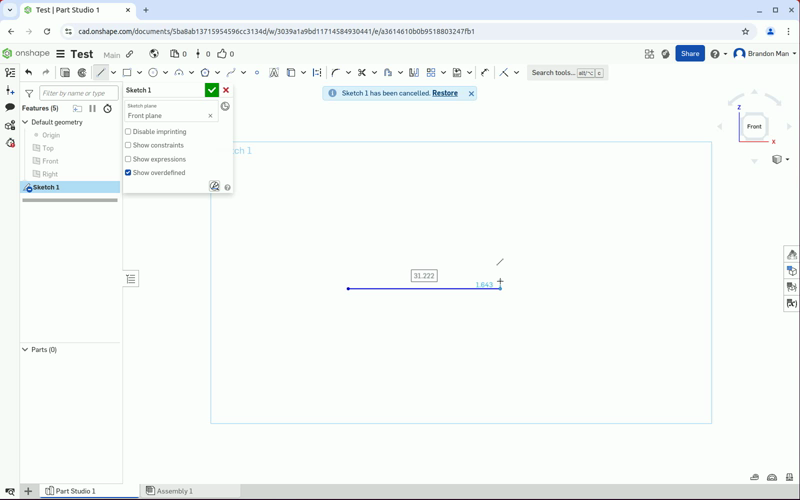
key_up(shift)
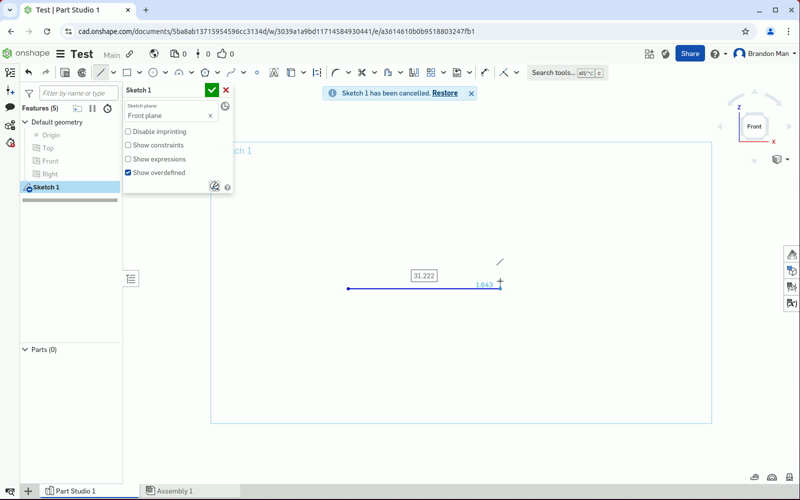
key_down(shift)
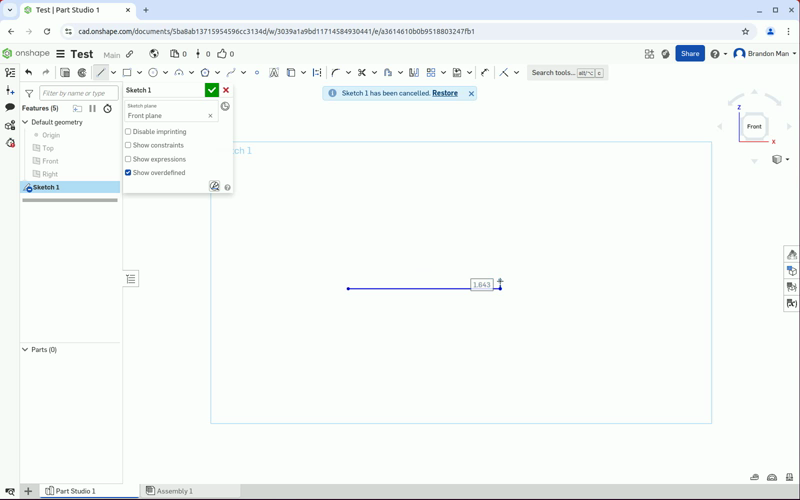
mouse_move(348, 280)
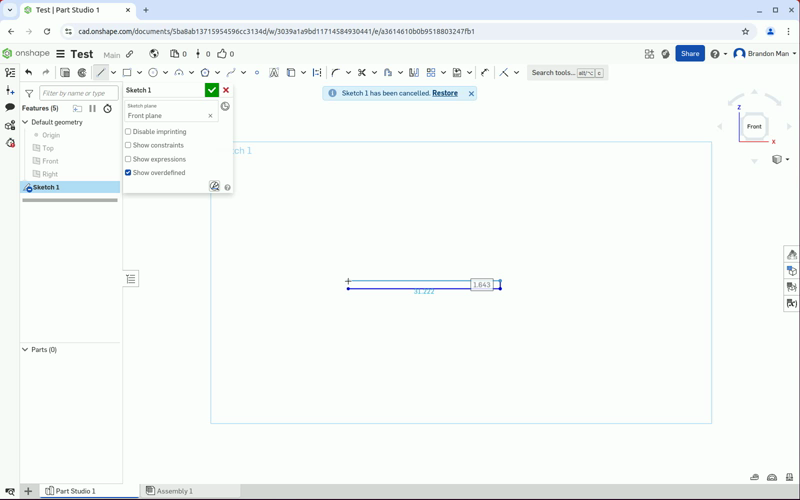
click(348, 280)
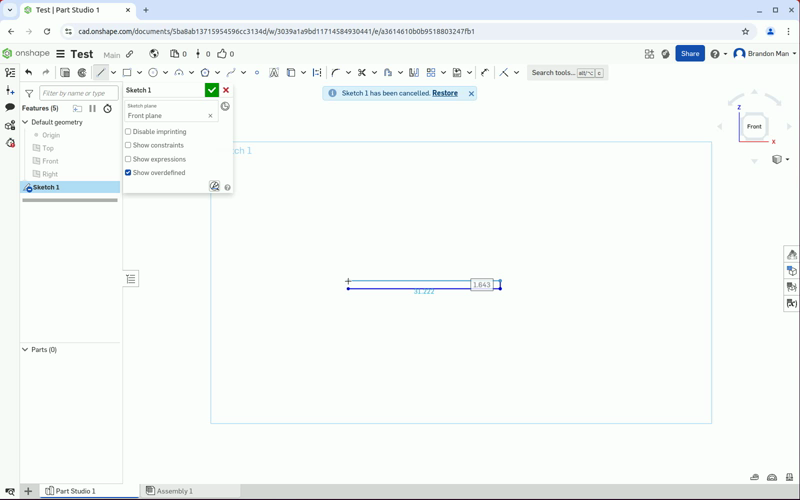
key_up(shift)
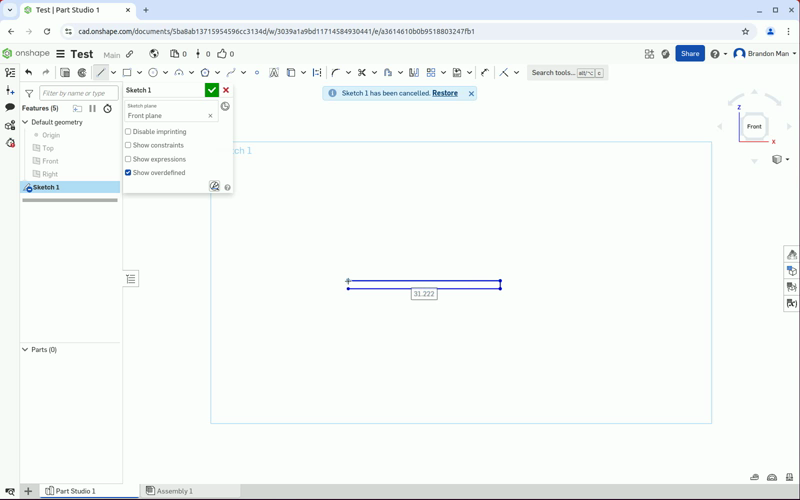
mouse_move(378, 280)
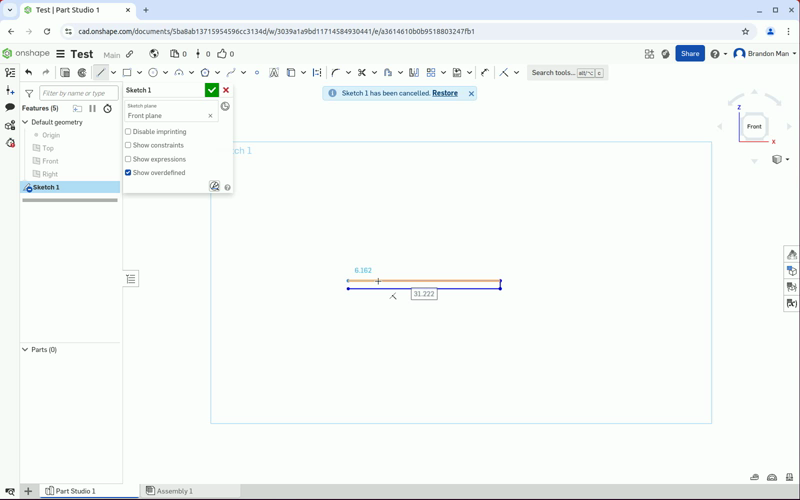
key_down(shift)
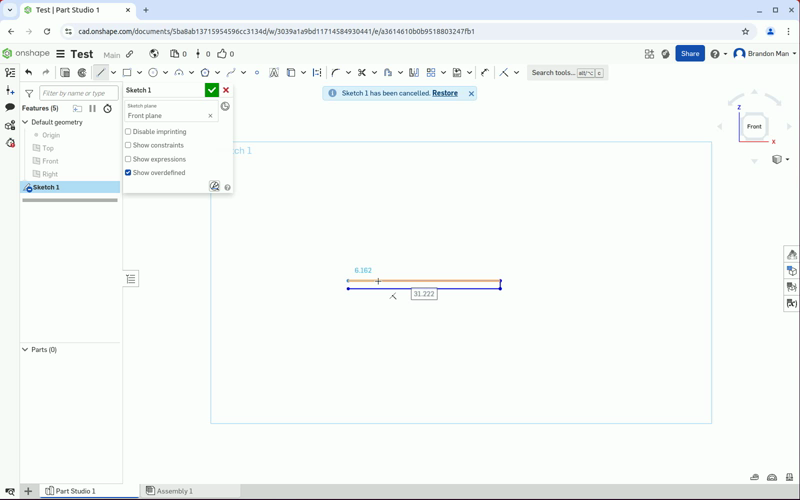
mouse_move(348, 288)
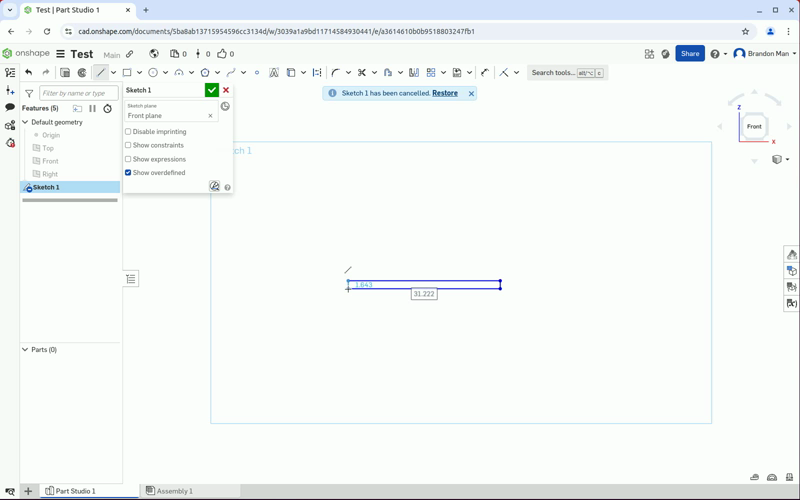
key_up(shift)
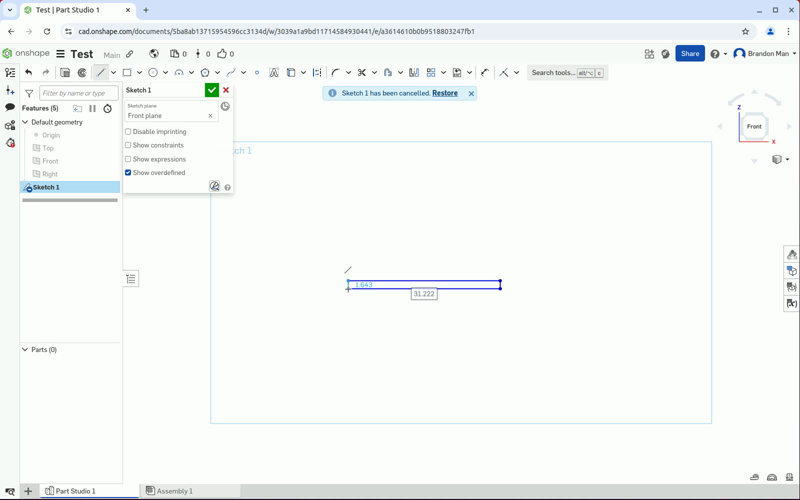
click(348, 288)
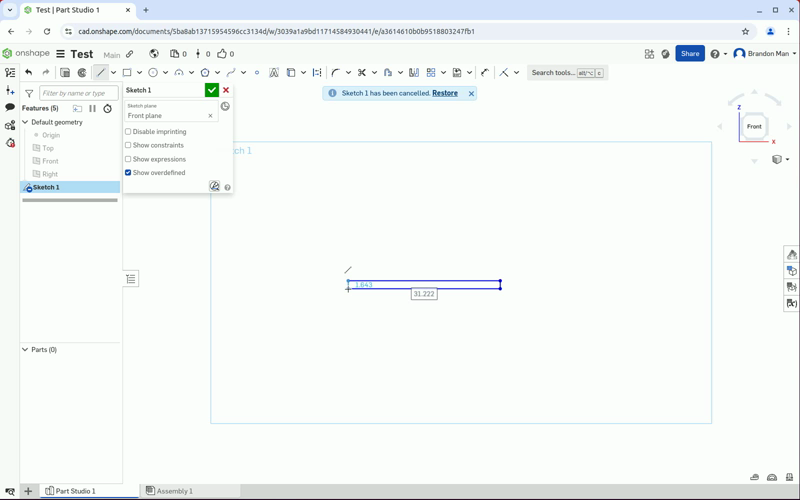
key(esc)
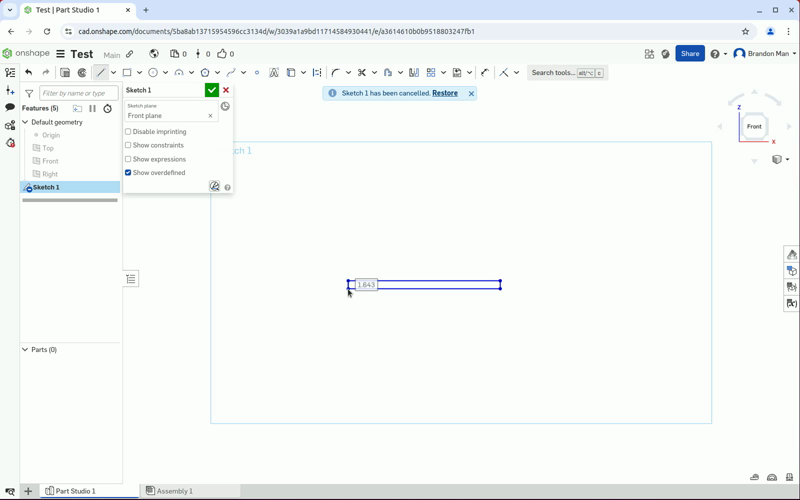
mouse_move(377, 284)
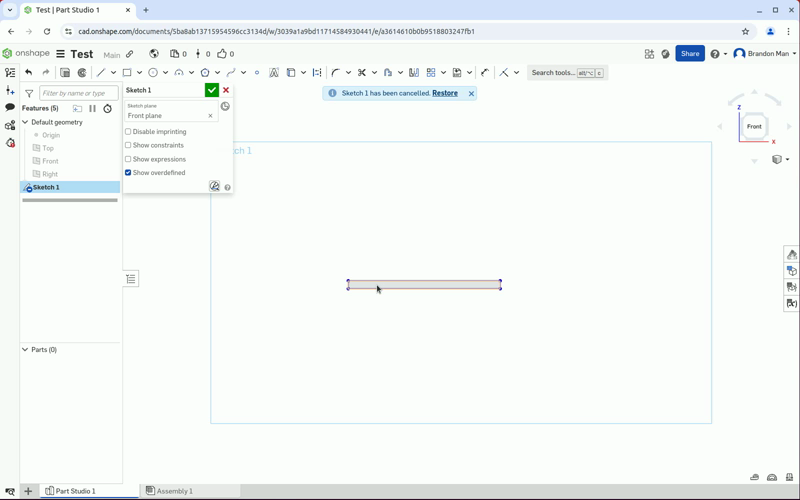
scroll(6)
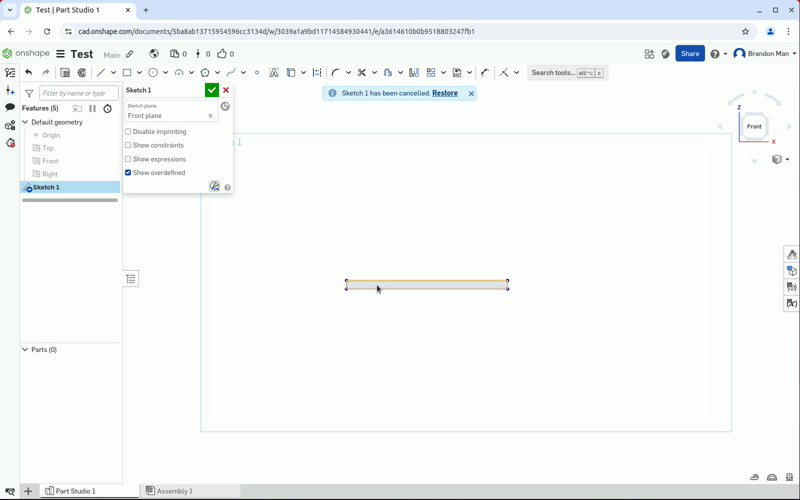
scroll(6)
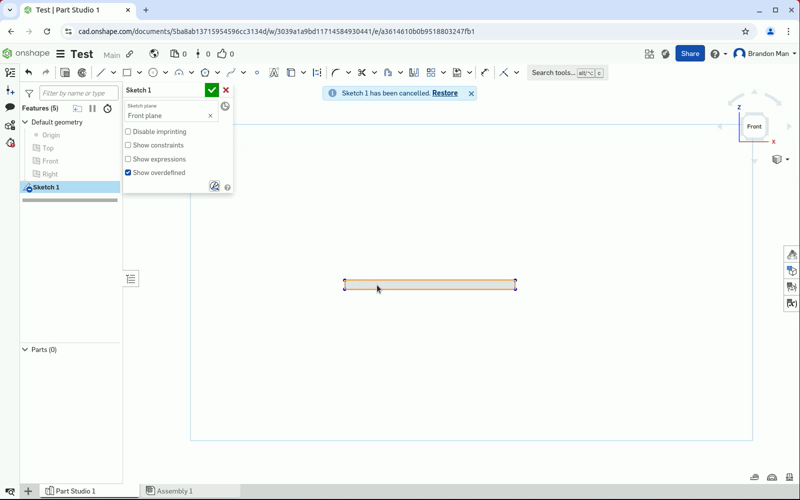
scroll(6)
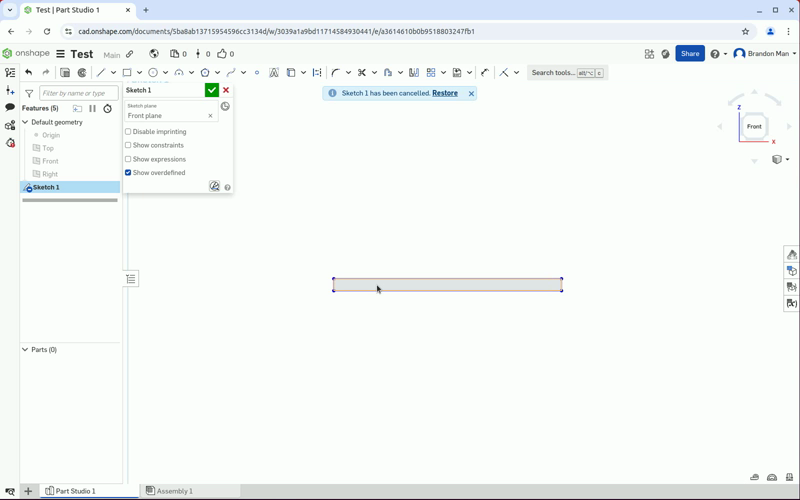
scroll(6)
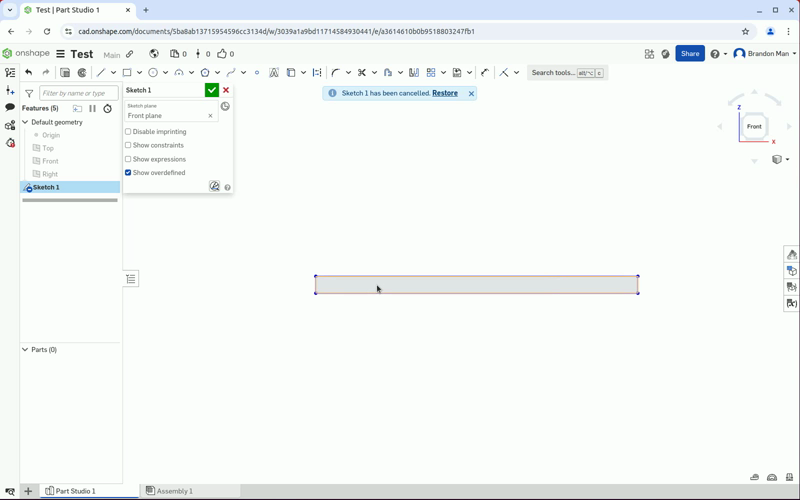
scroll(6)
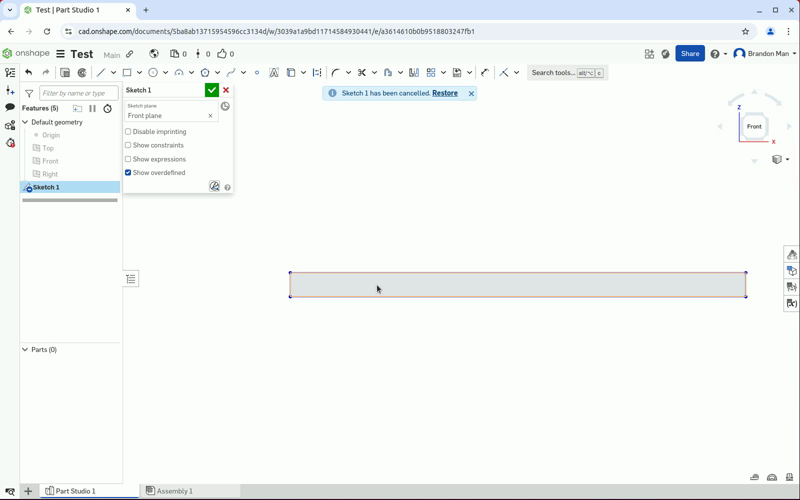
scroll(6)
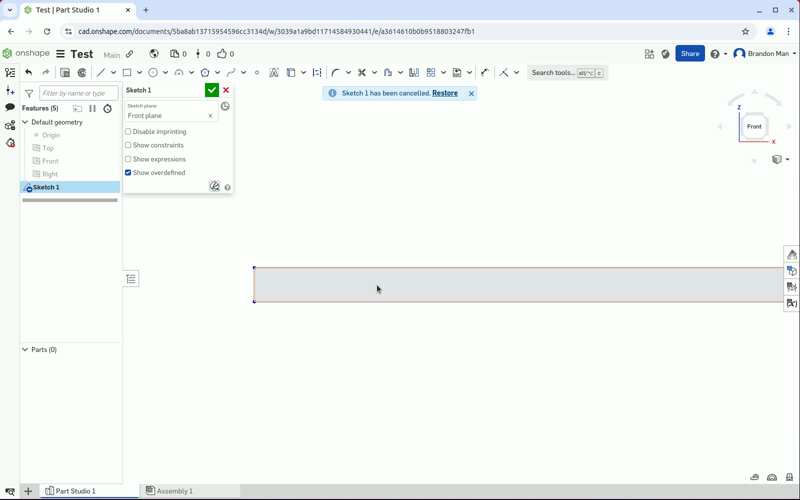
scroll(6)
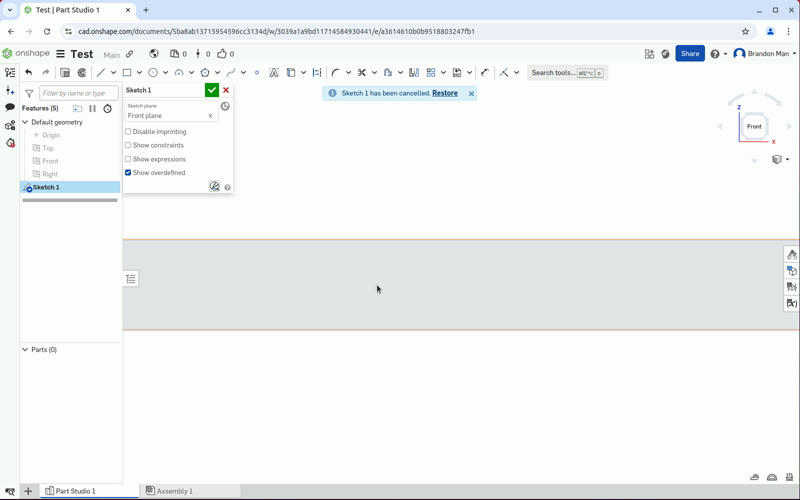
click(377, 284)
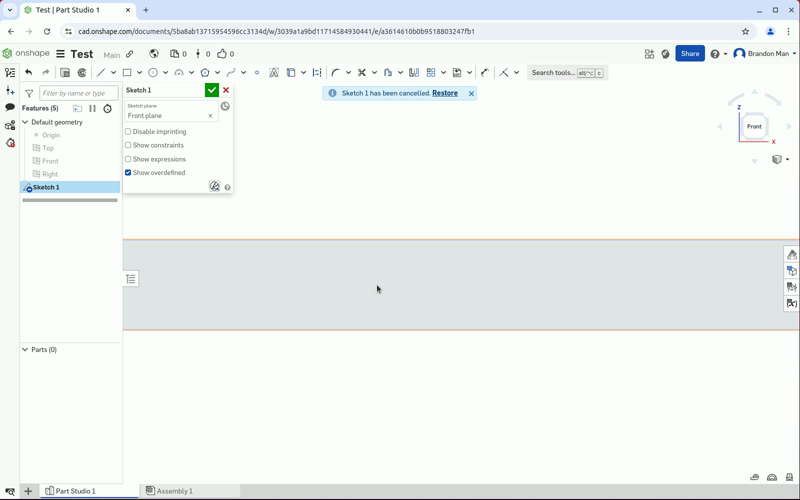
scroll(-6)
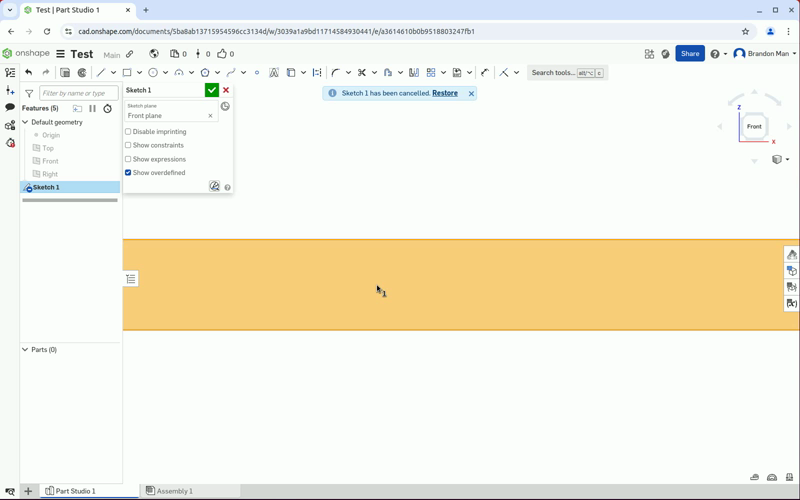
scroll(-6)
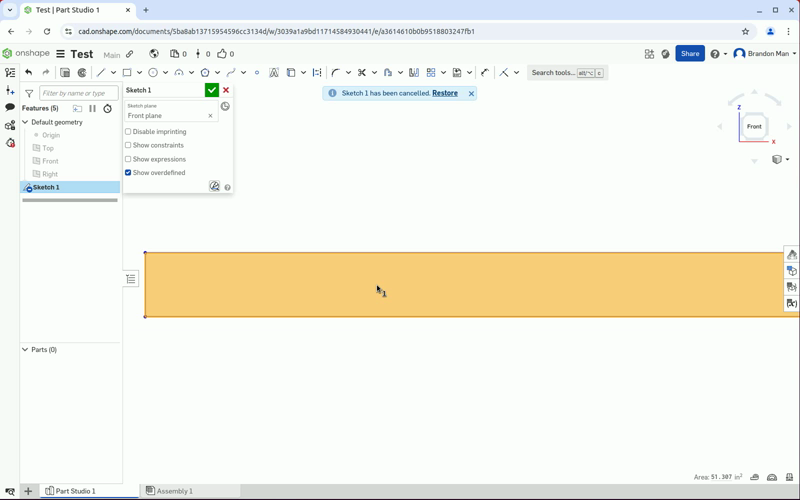
scroll(-6)
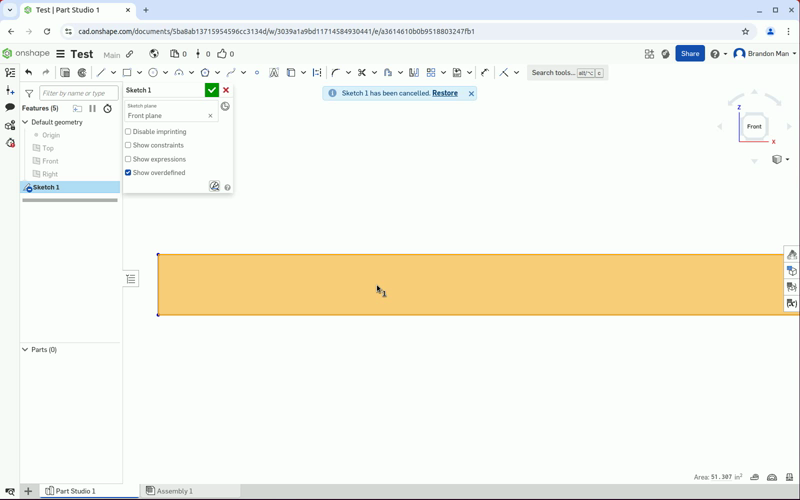
scroll(-6)
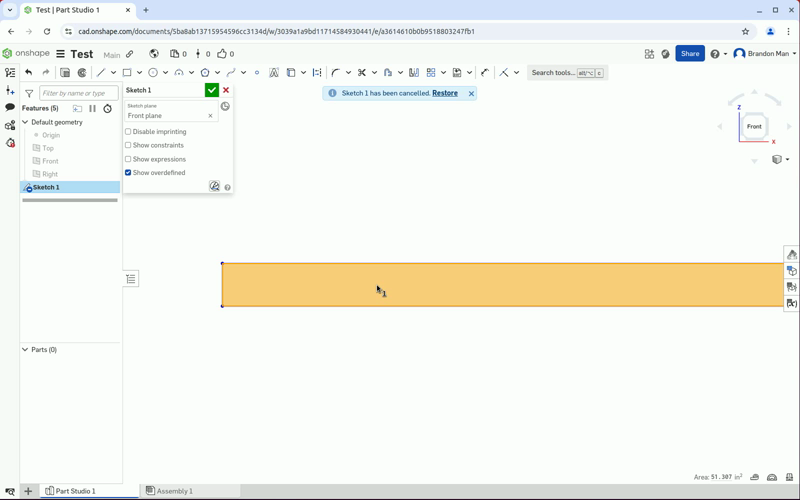
scroll(-6)
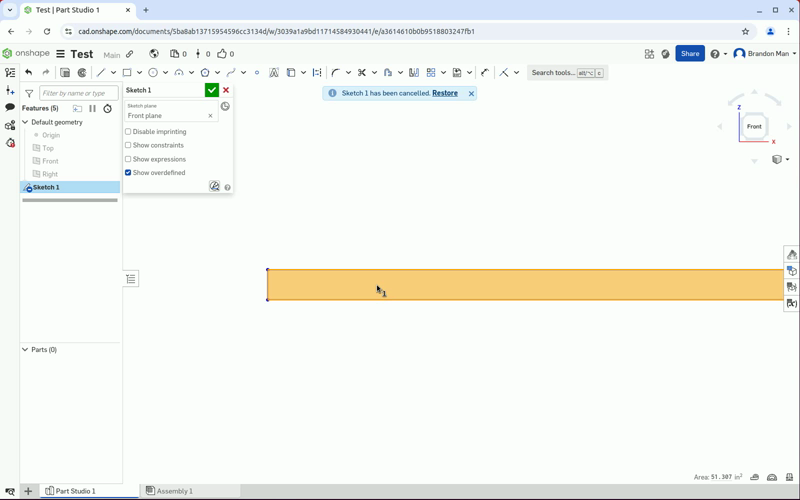
scroll(-6)
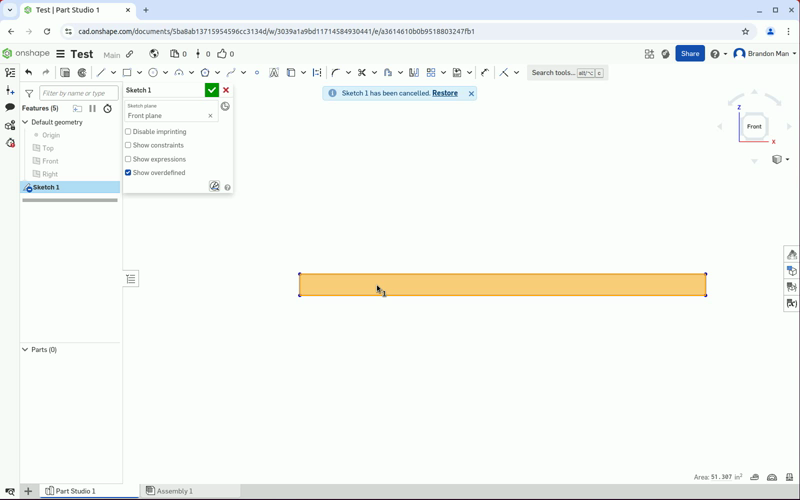
scroll(-6)
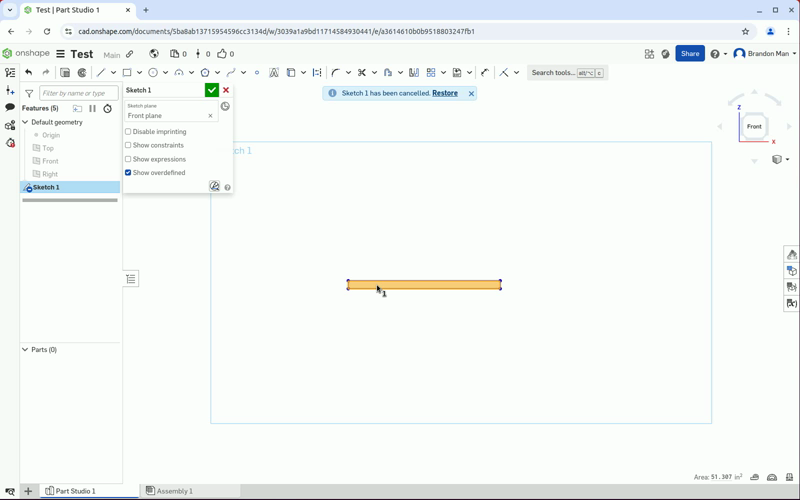
mouse_move(73, 352)
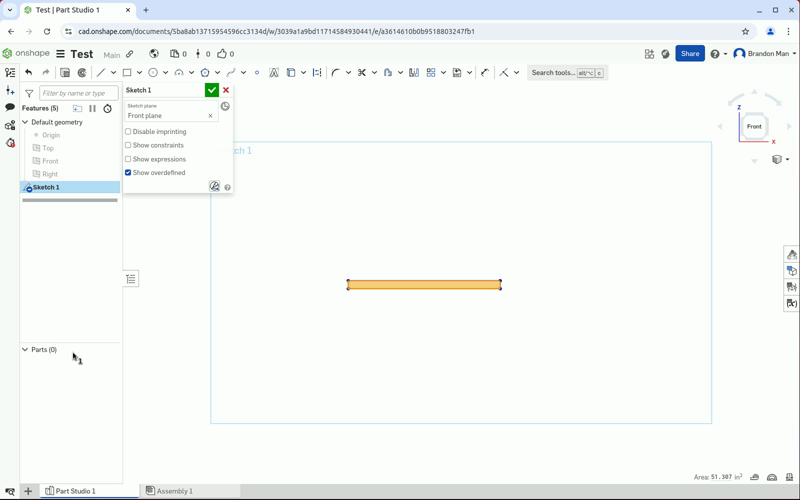
key(shift+y)
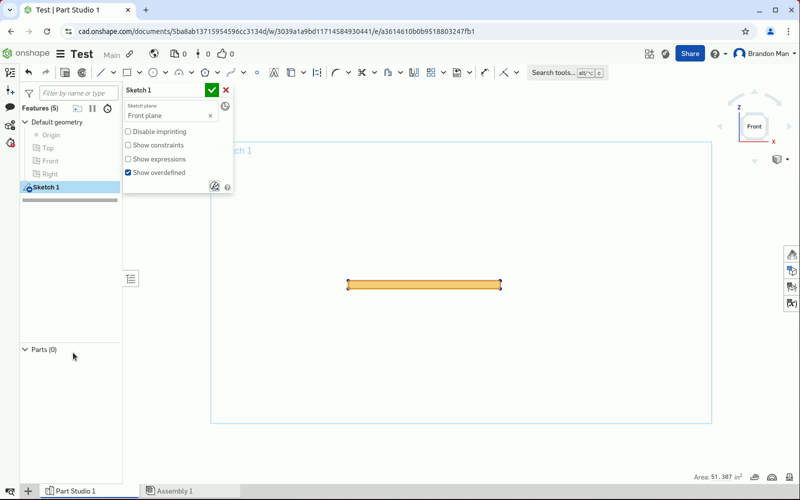
key(shift+e)
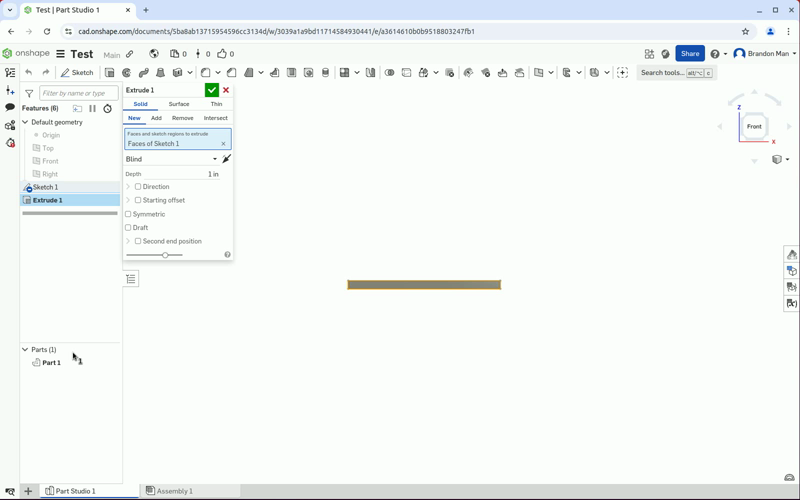
mouse_move(143, 106)
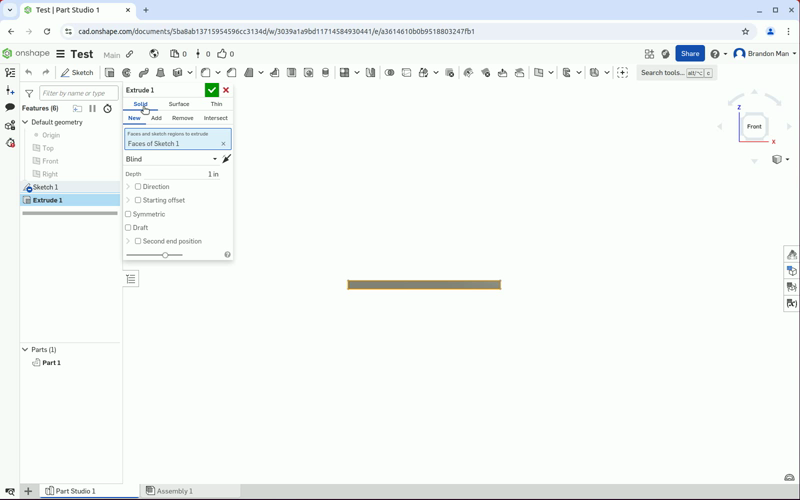
click(143, 106)
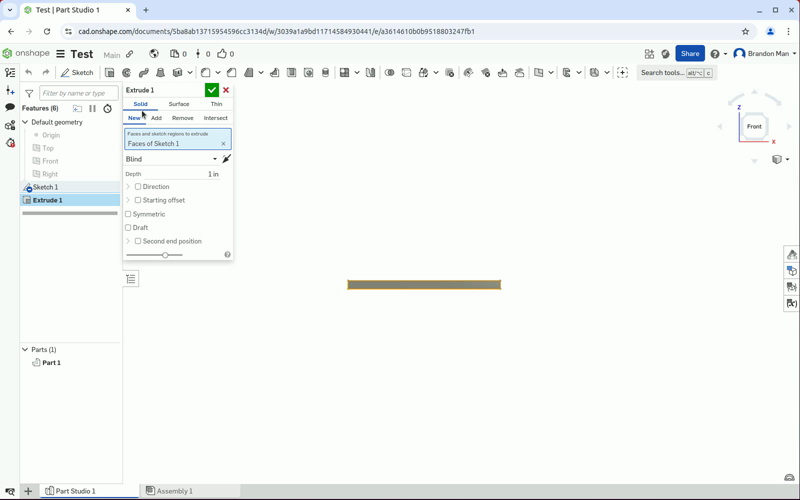
mouse_move(137, 120)
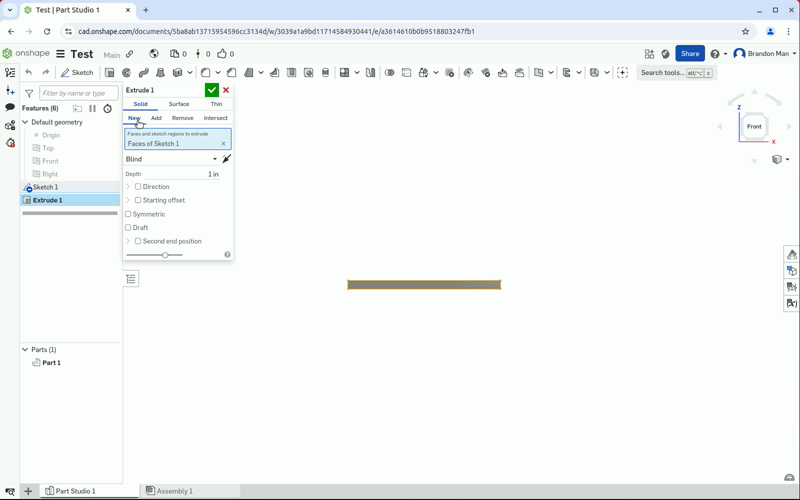
click(137, 120)
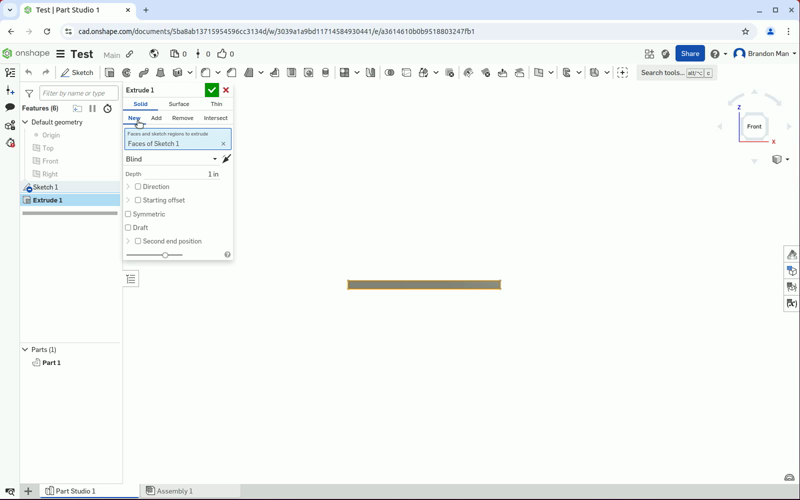
key(tab, 4)
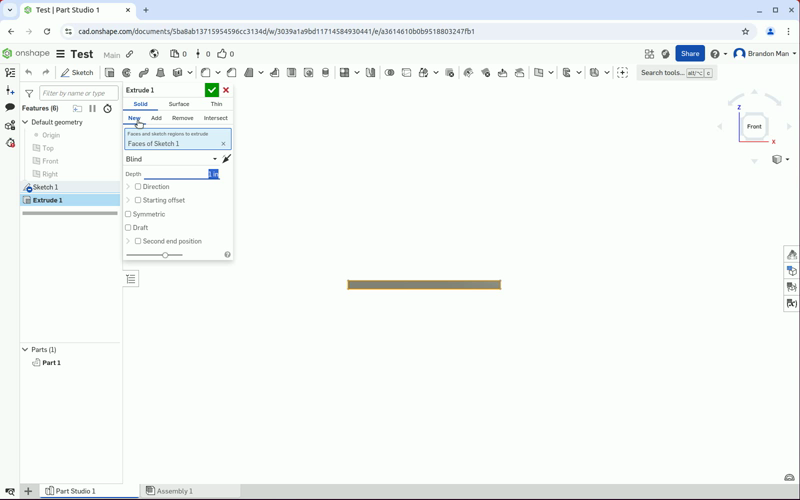
text(2.407)
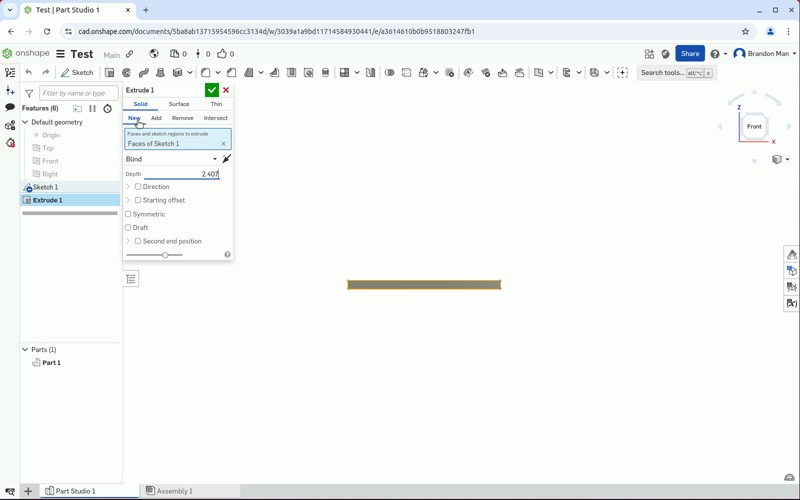
key(enter)
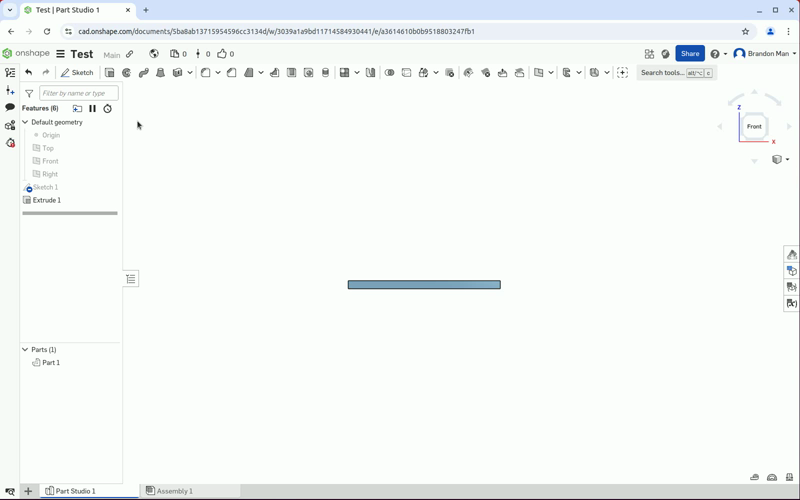
key(shift+h)
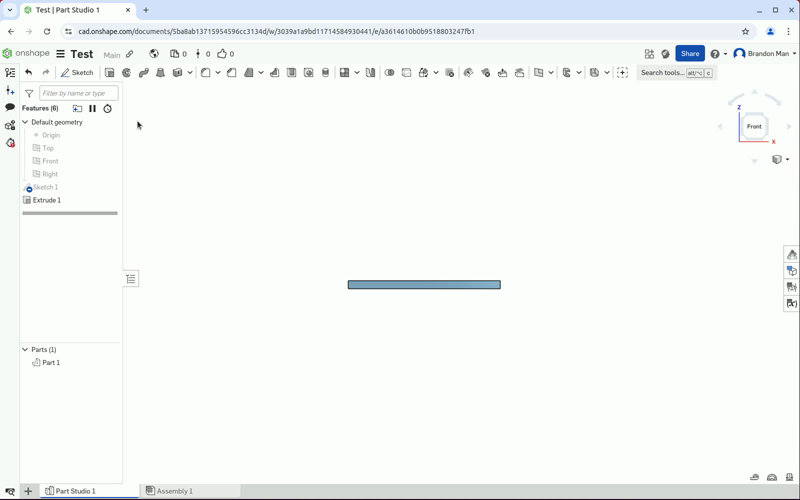
key(shift+h)
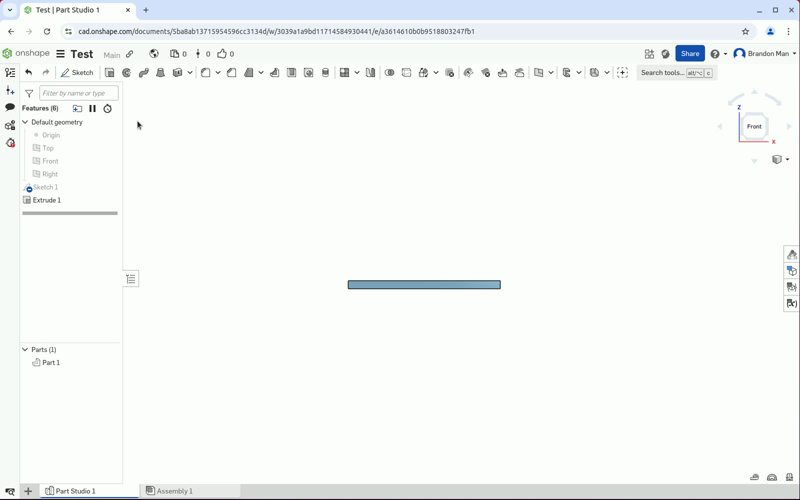
mouse_move(73, 189)
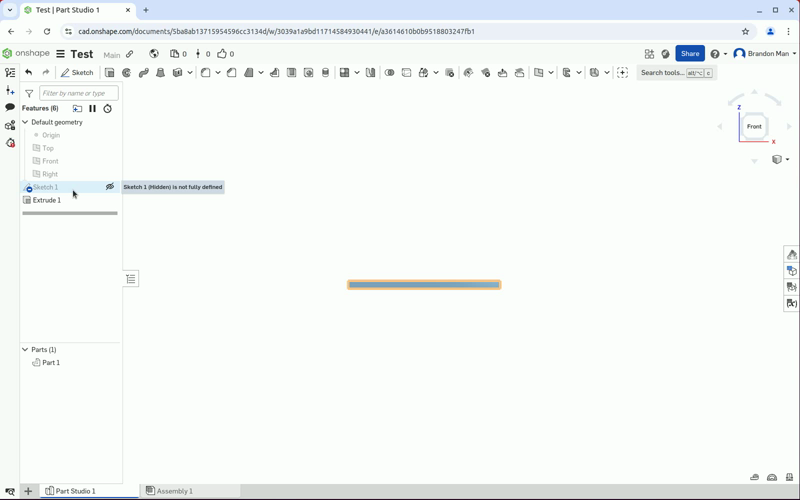
click(73, 189)
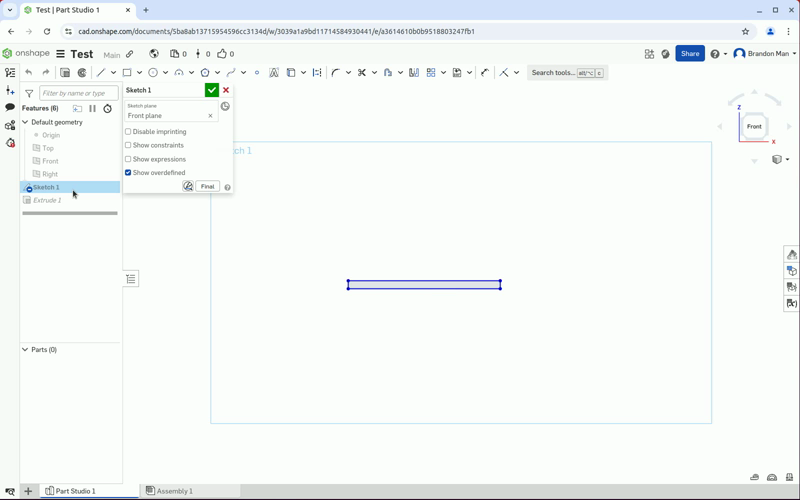
mouse_move(229, 92)
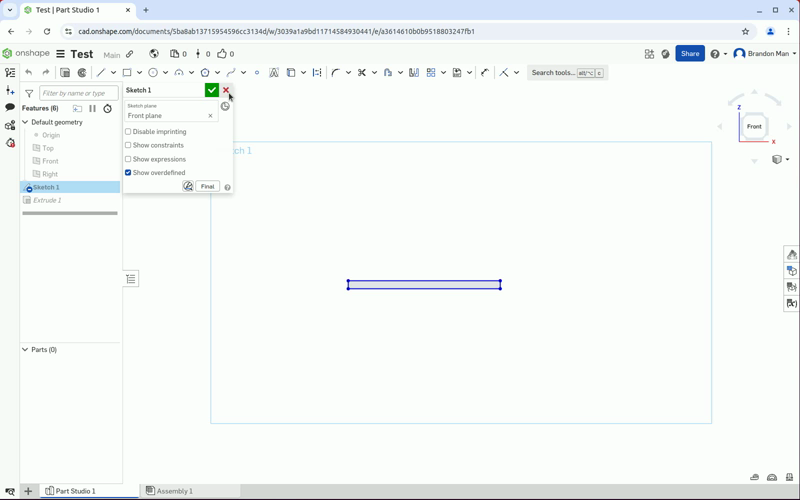
click(229, 92)
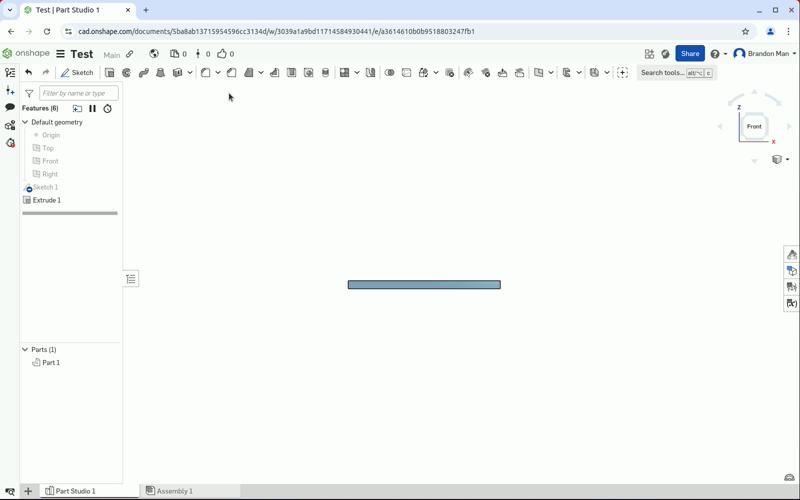
mouse_move(73, 352)
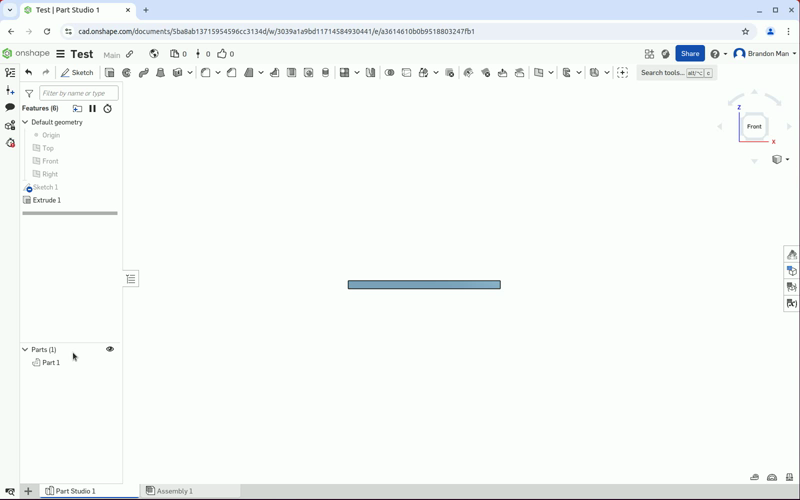
key(y)
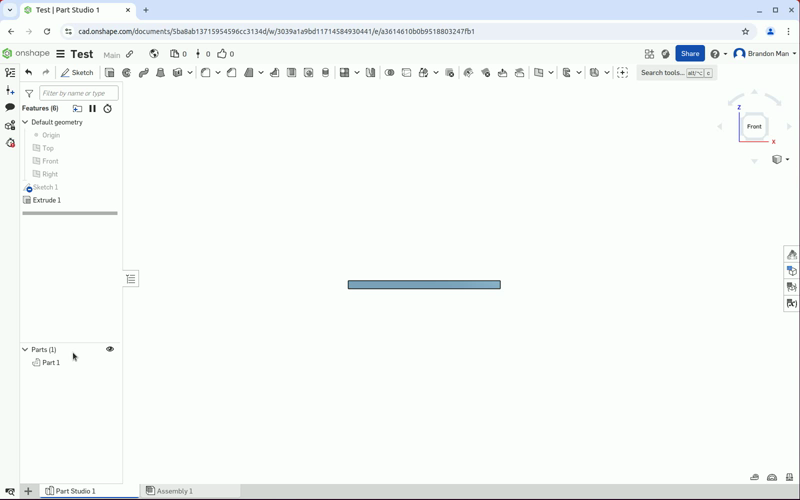
key(shift+p)
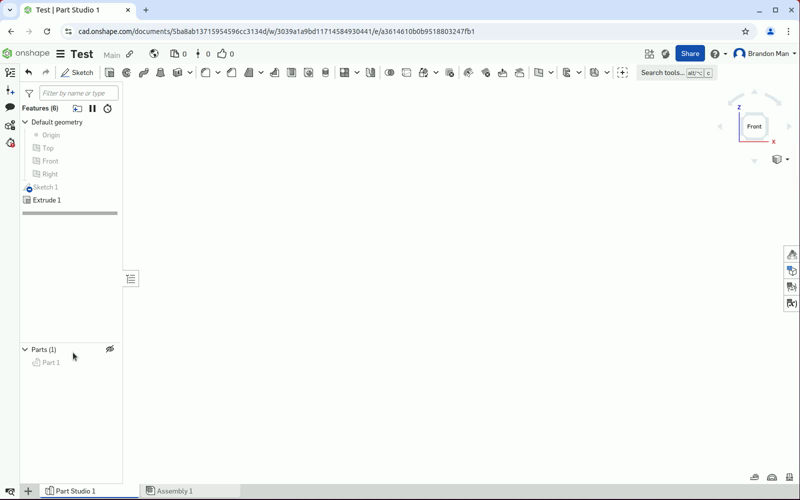
key(space)
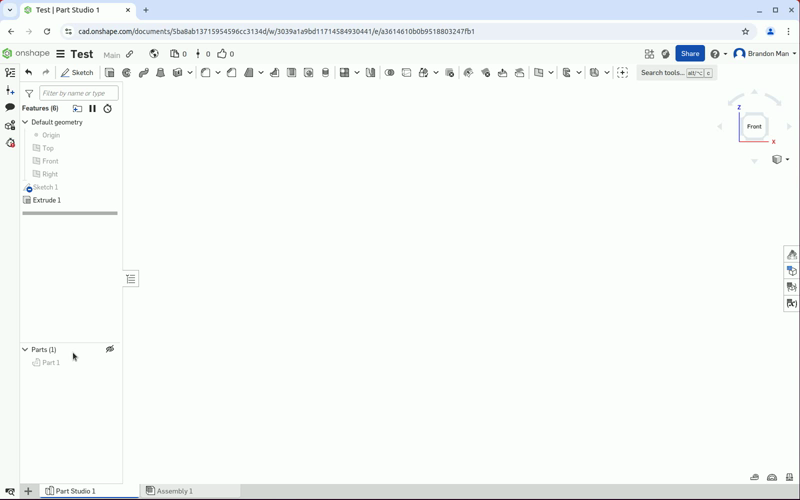
key_down(shift)
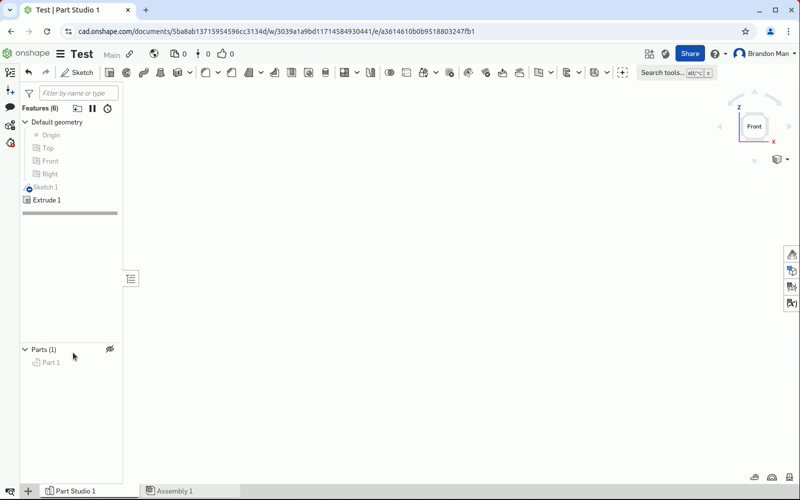
key(down)
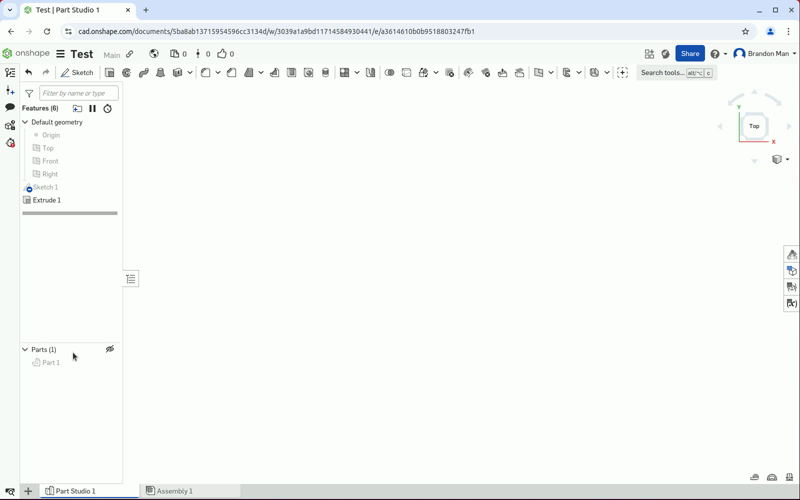
key_up(shift)
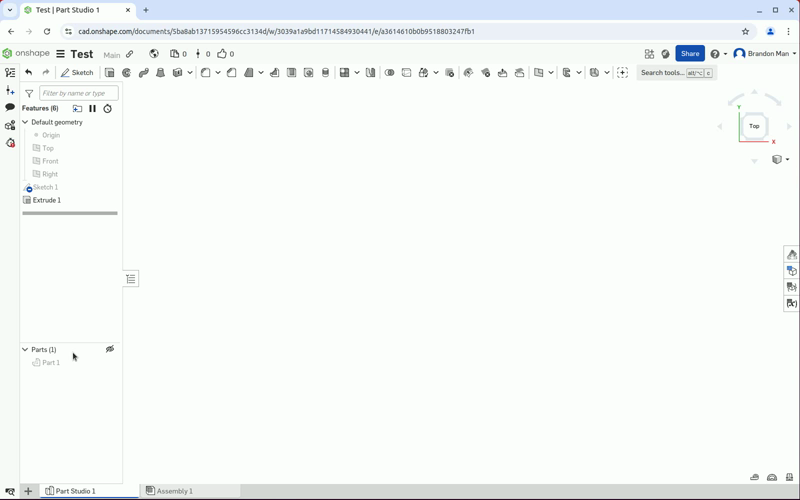
mouse_move(73, 352)
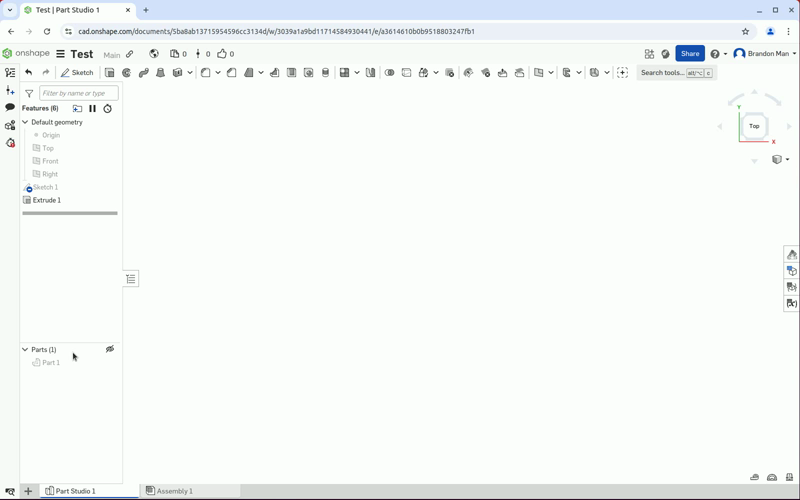
key(shift+y)
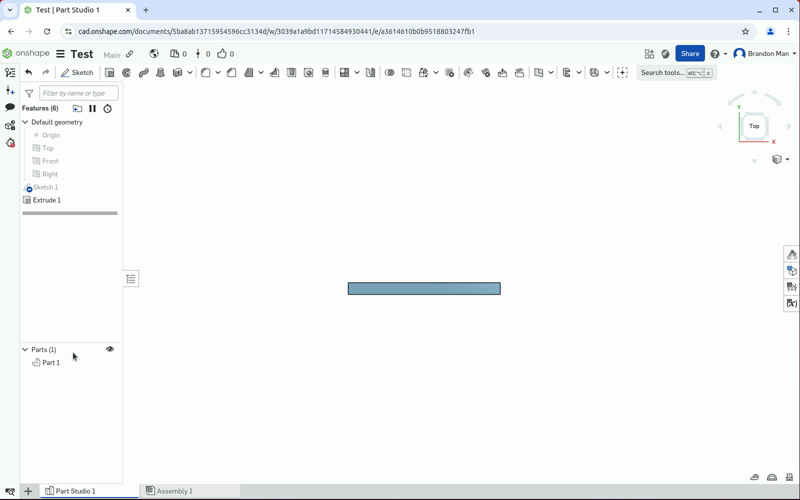
mouse_move(541, 75)
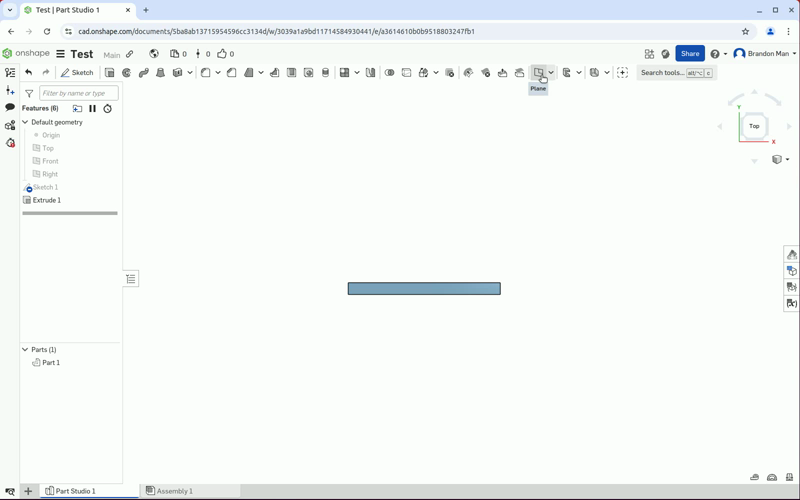
click(541, 75)
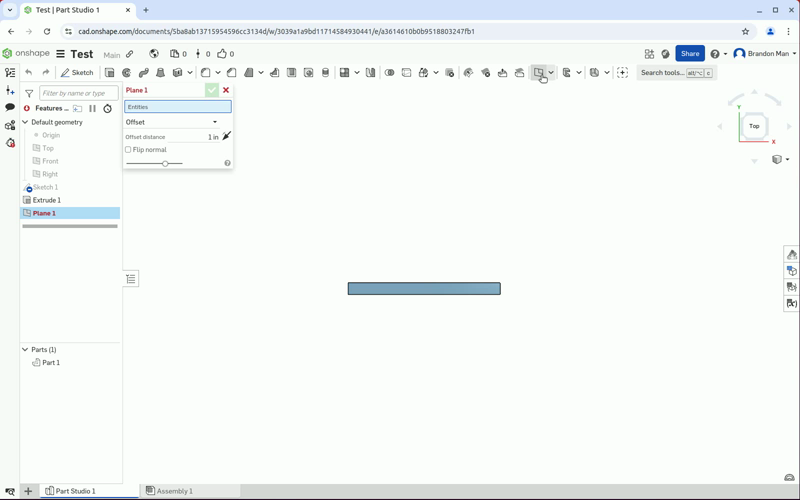
mouse_move(73, 150)
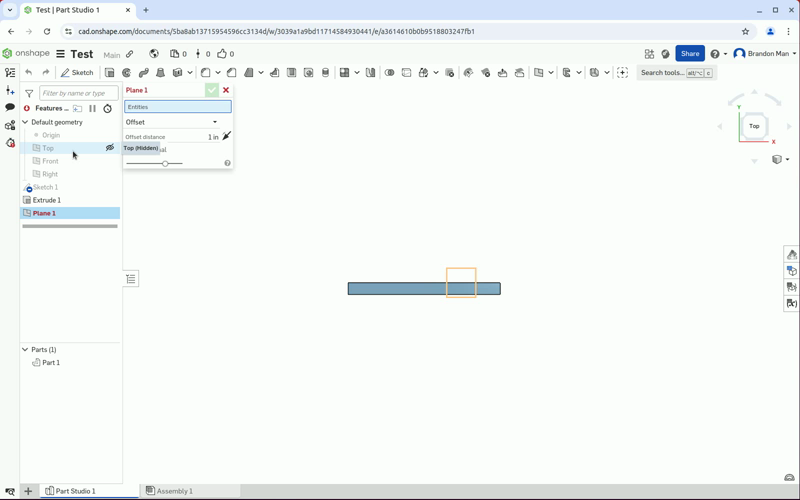
click(73, 150)
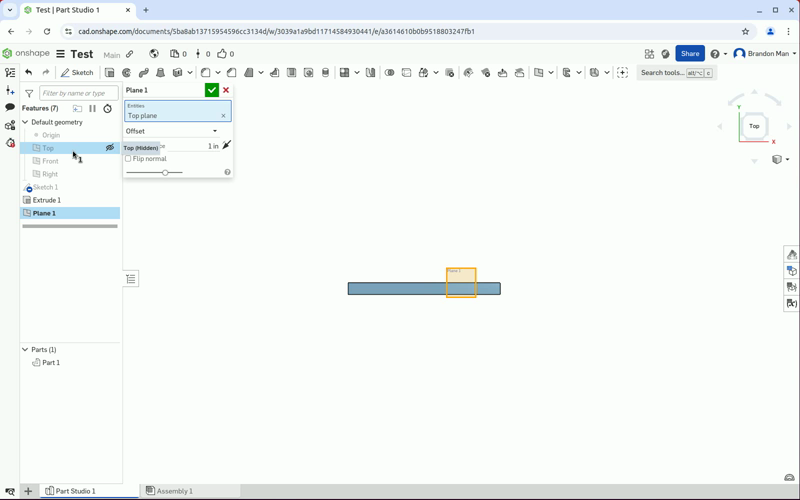
key(tab, 2)
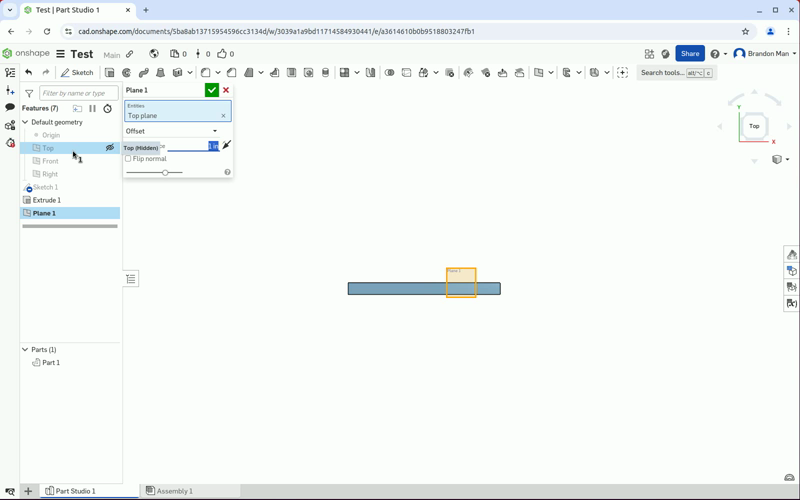
text(0.709)
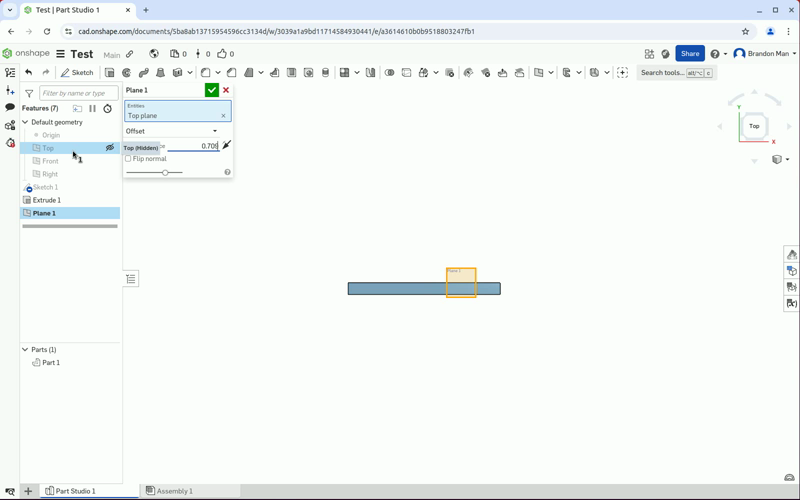
key(enter, 2)
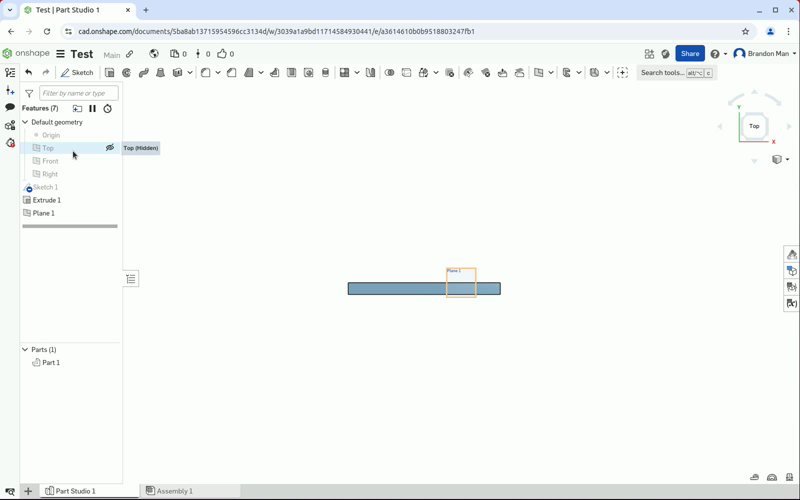
key(shift+s)
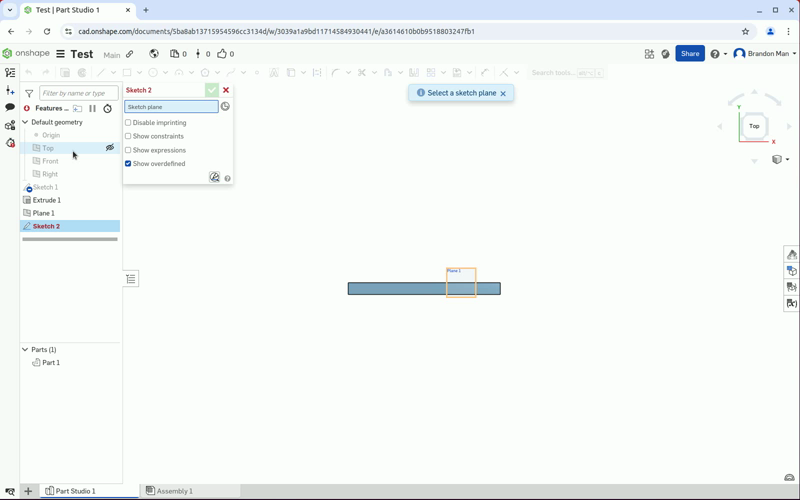
mouse_move(73, 215)
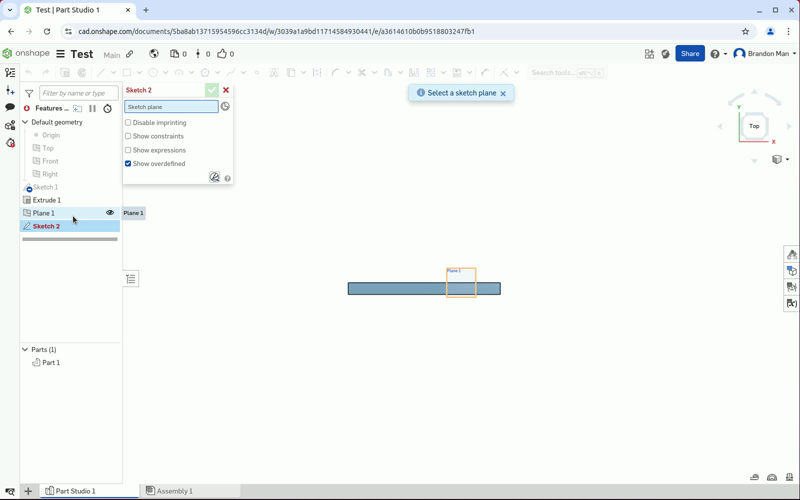
click(73, 215)
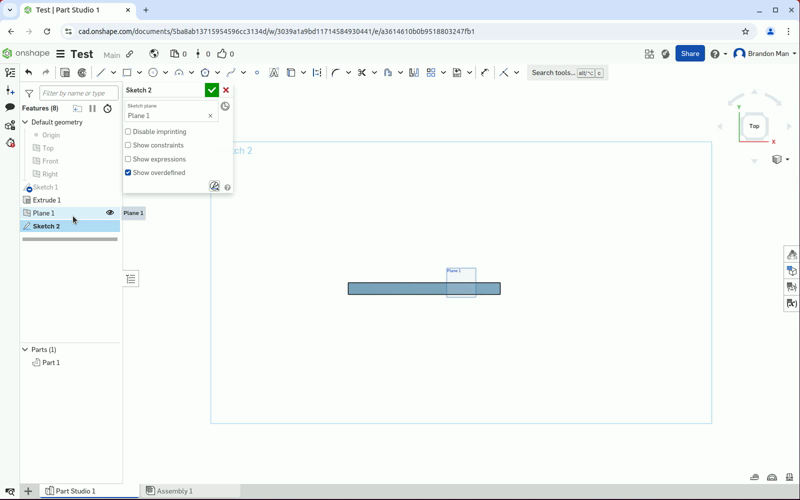
mouse_move(73, 352)
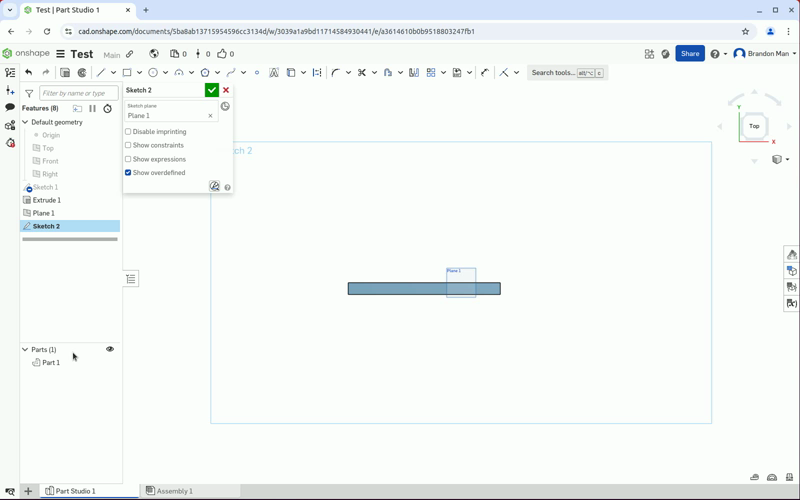
key(y)
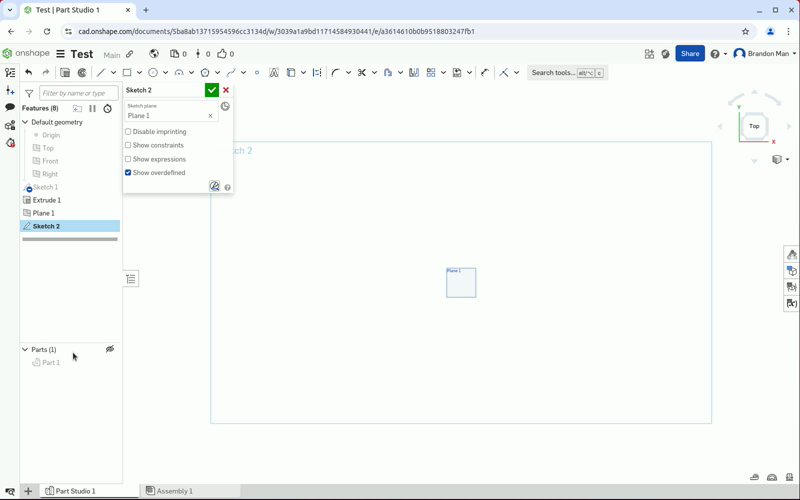
key(l)
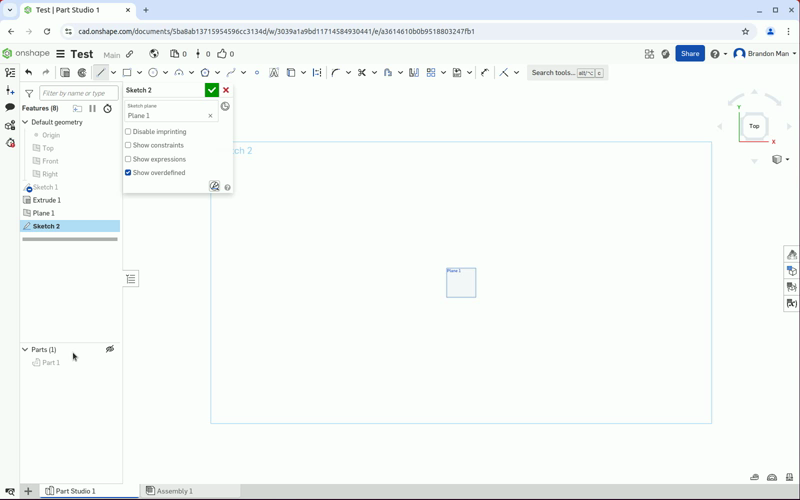
key_down(shift)
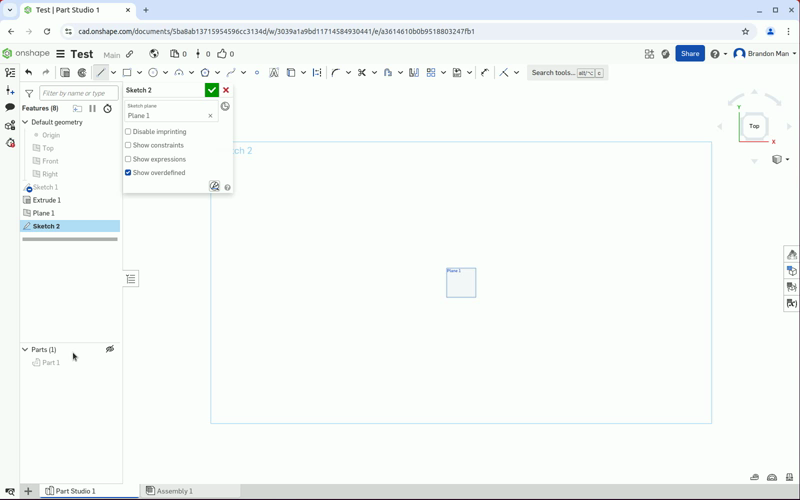
mouse_move(472, 293)
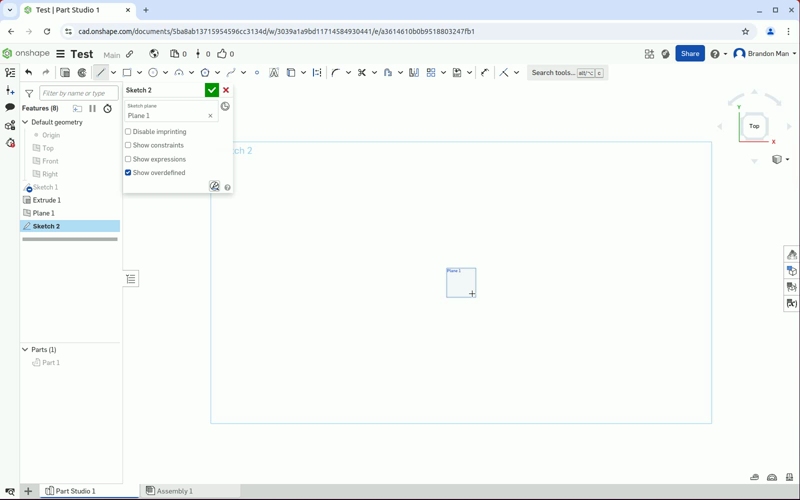
click(472, 293)
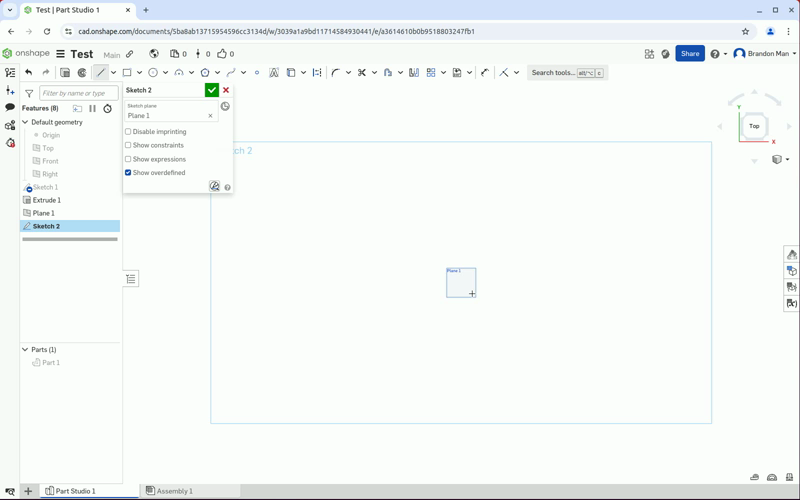
key_up(shift)
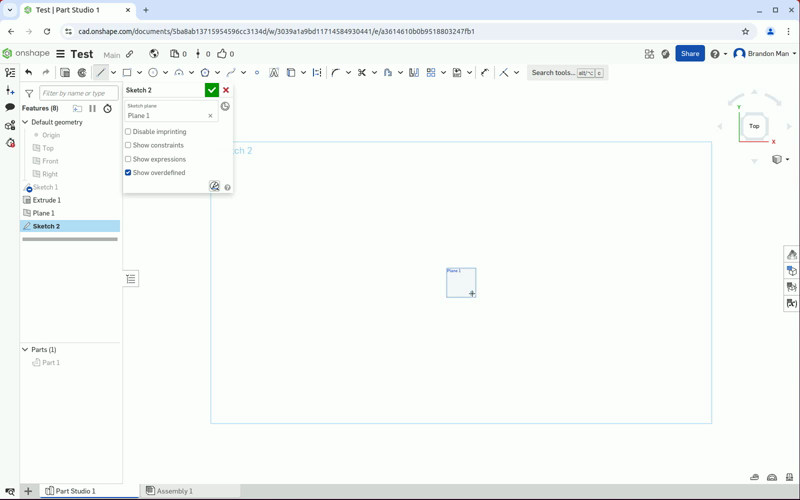
key_down(shift)
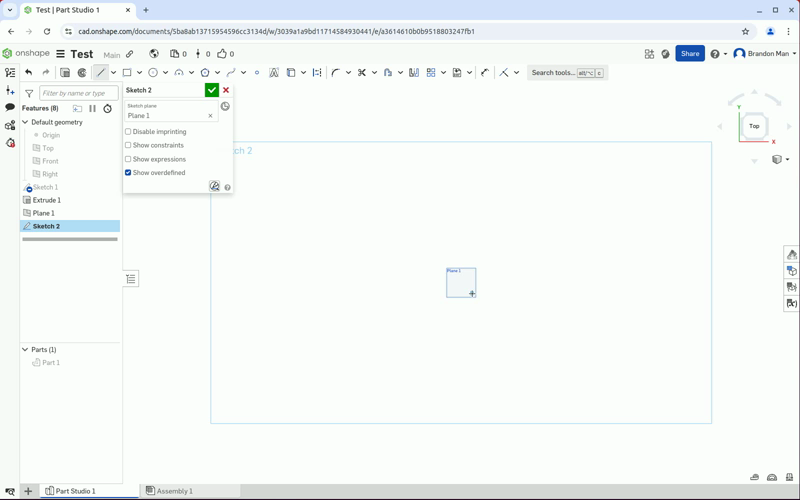
mouse_move(502, 293)
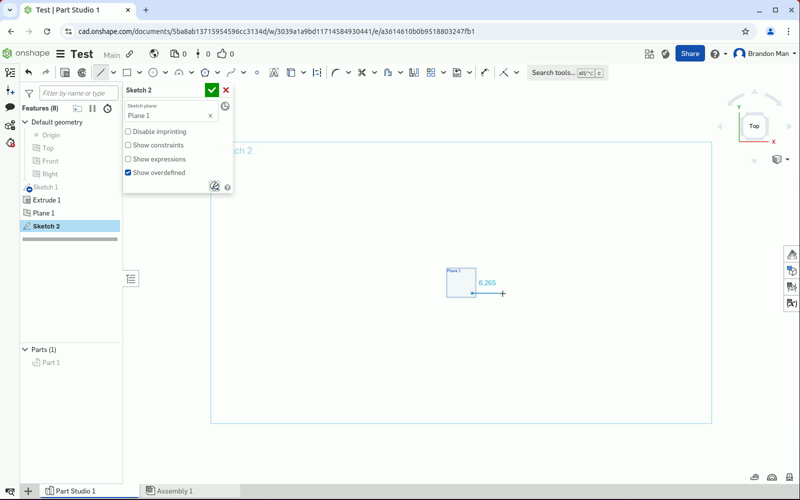
mouse_move(489, 293)
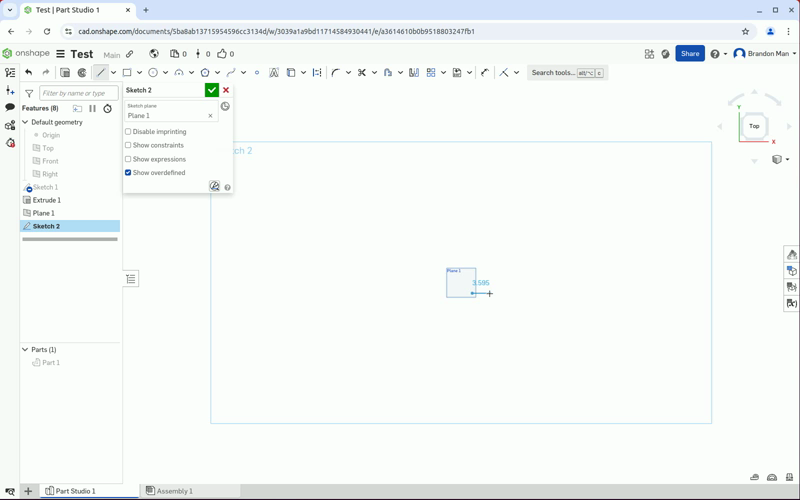
click(489, 293)
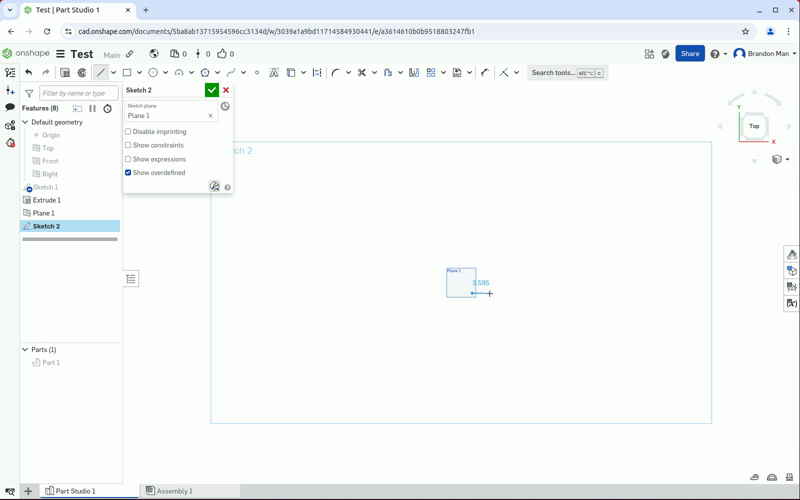
key_up(shift)
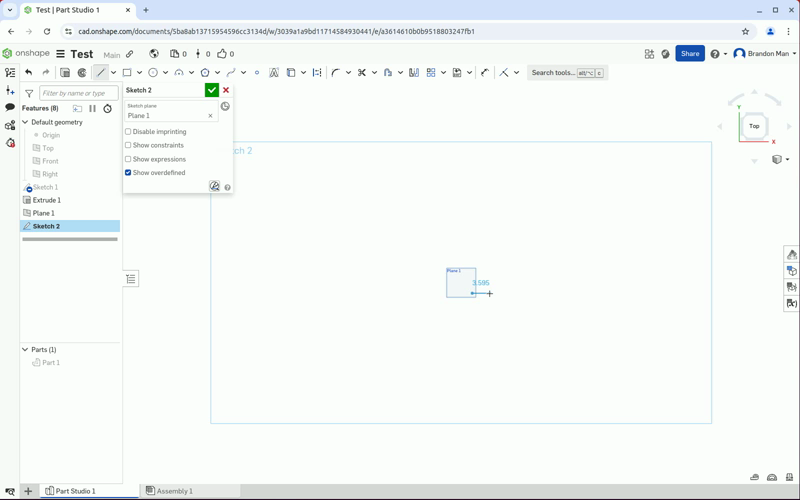
key_down(shift)
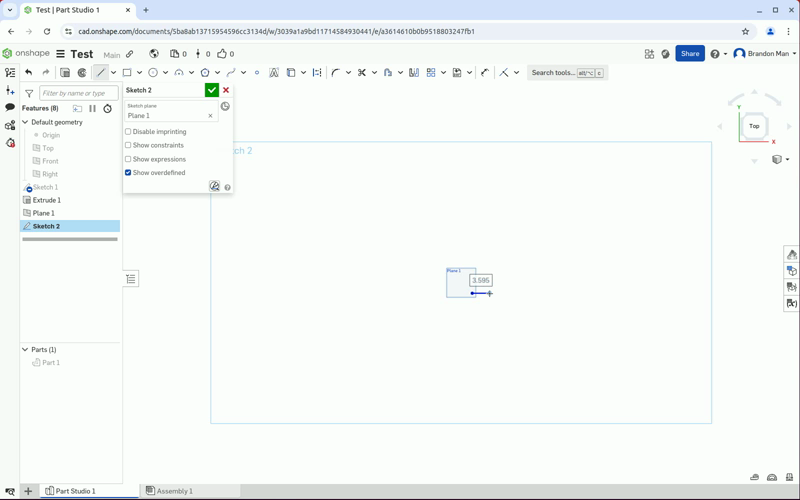
mouse_move(519, 293)
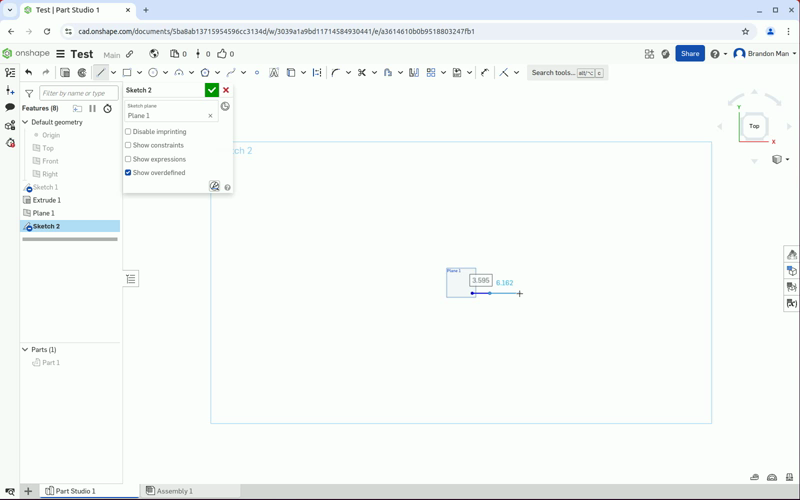
mouse_move(489, 284)
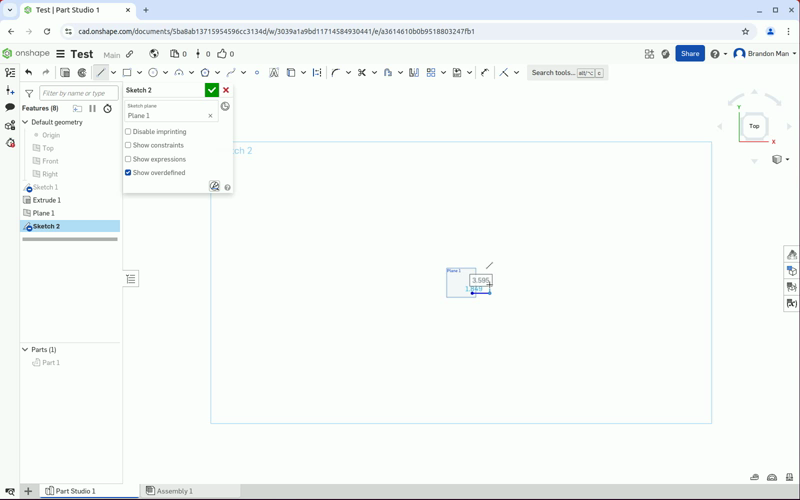
click(489, 284)
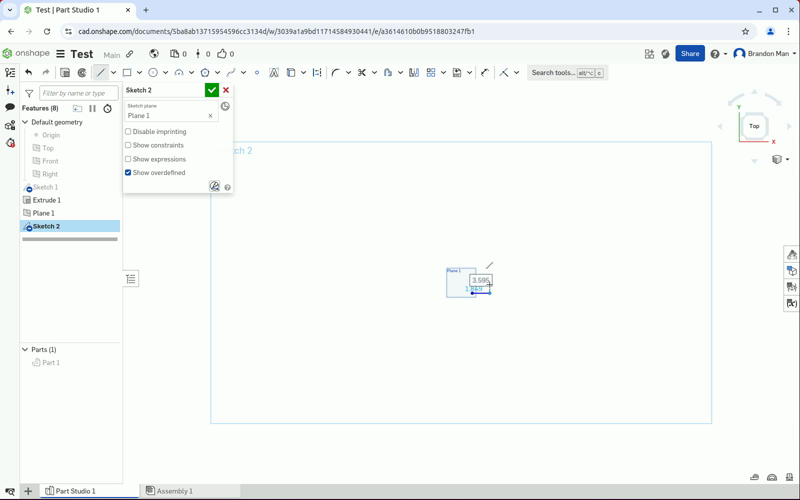
key_up(shift)
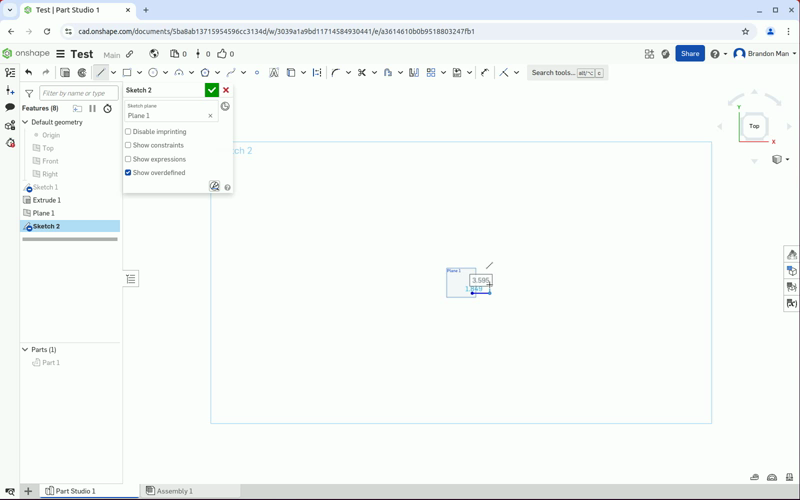
key_down(shift)
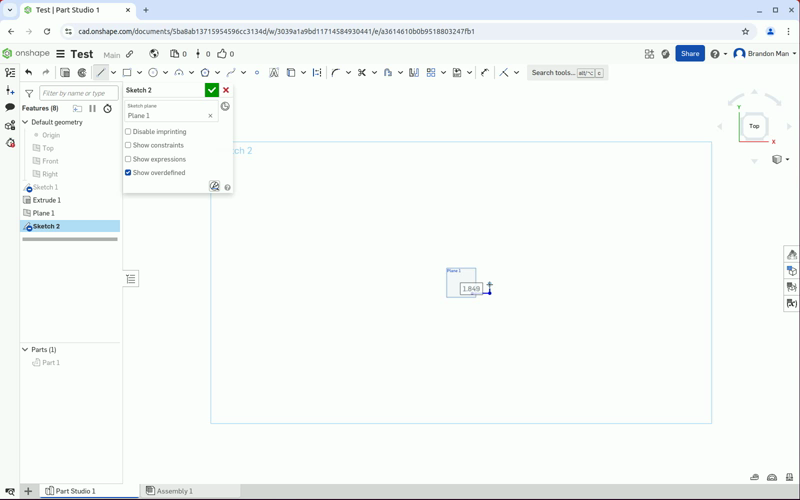
mouse_move(519, 284)
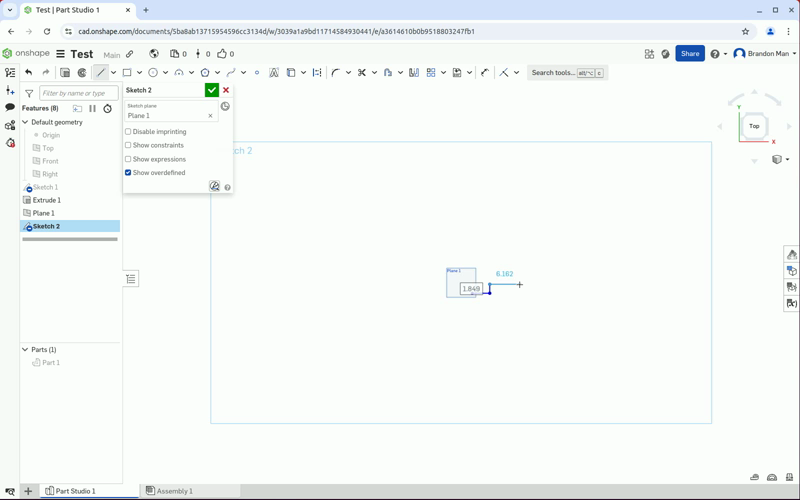
mouse_move(472, 284)
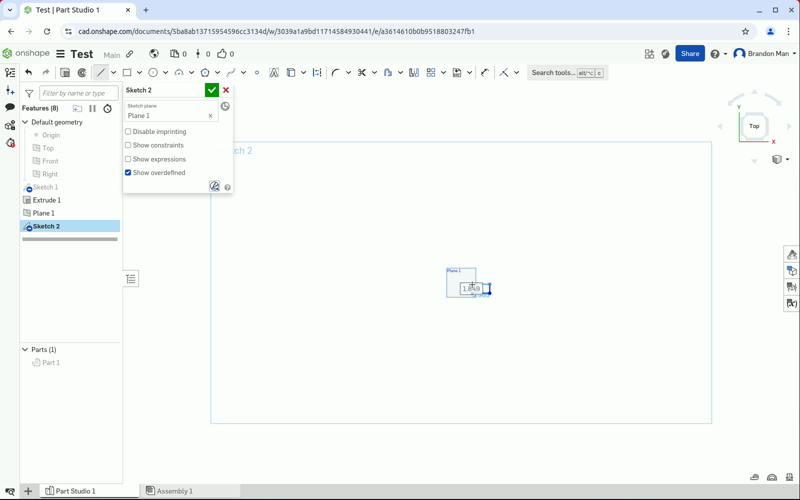
click(472, 284)
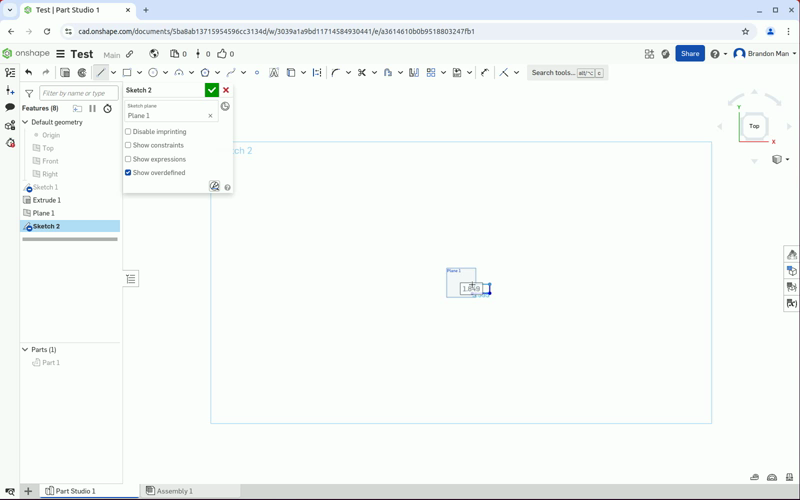
key_up(shift)
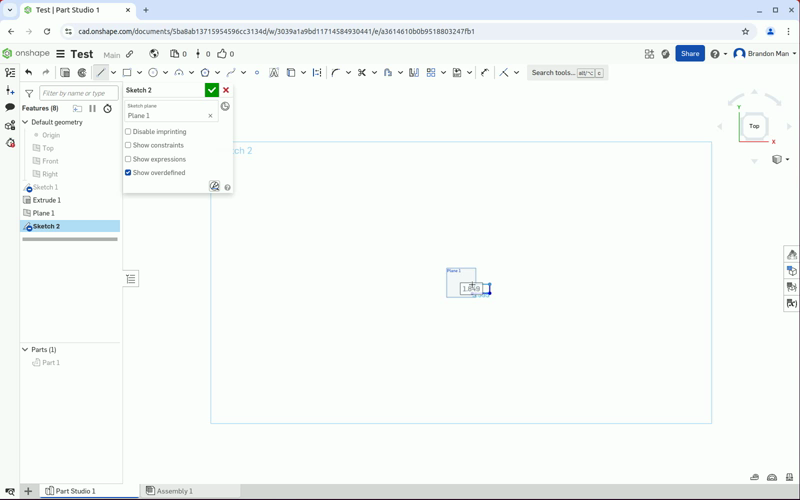
mouse_move(502, 284)
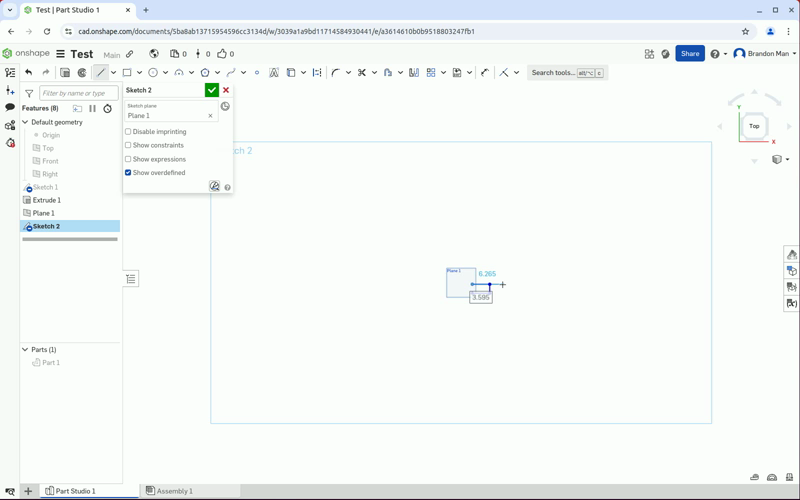
key_down(shift)
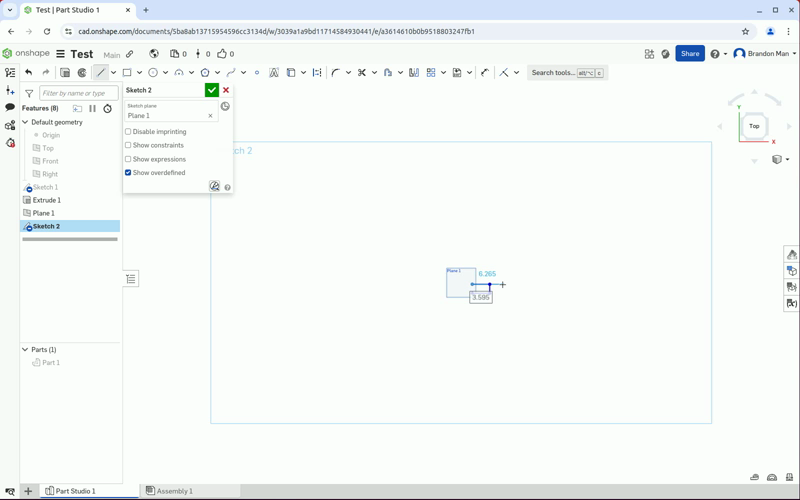
mouse_move(472, 293)
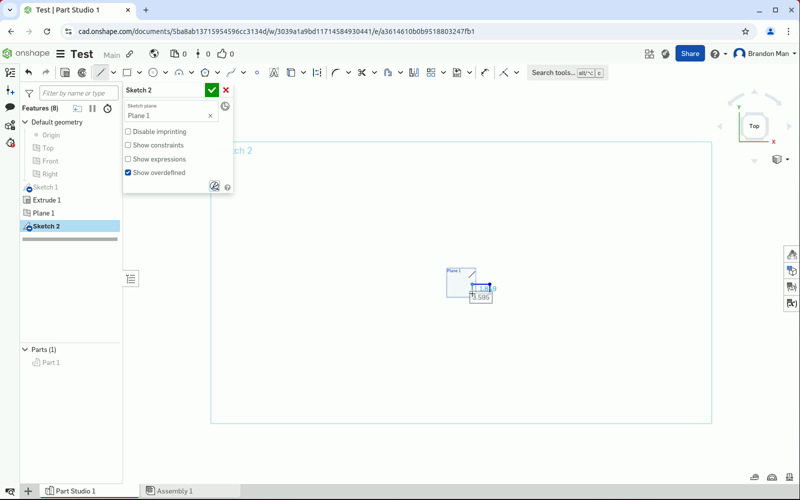
key_up(shift)
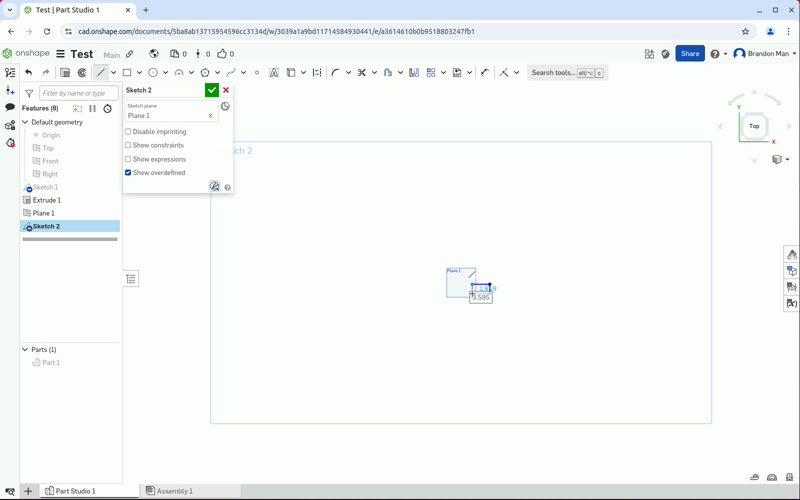
click(472, 293)
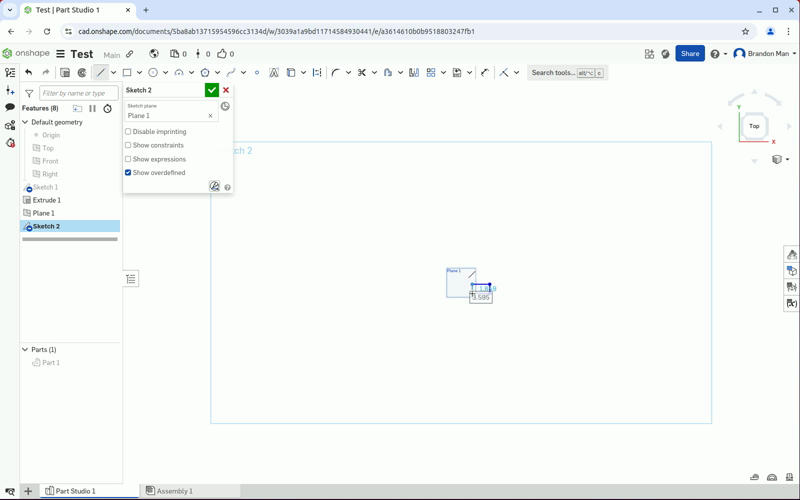
key(esc)
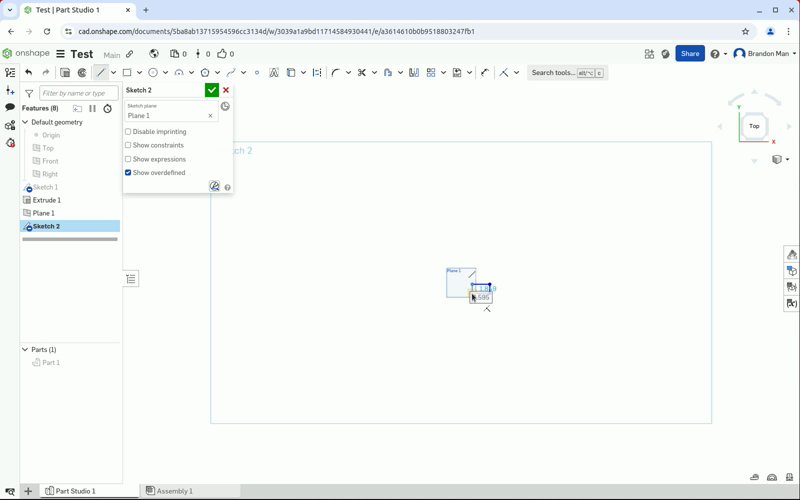
mouse_move(479, 289)
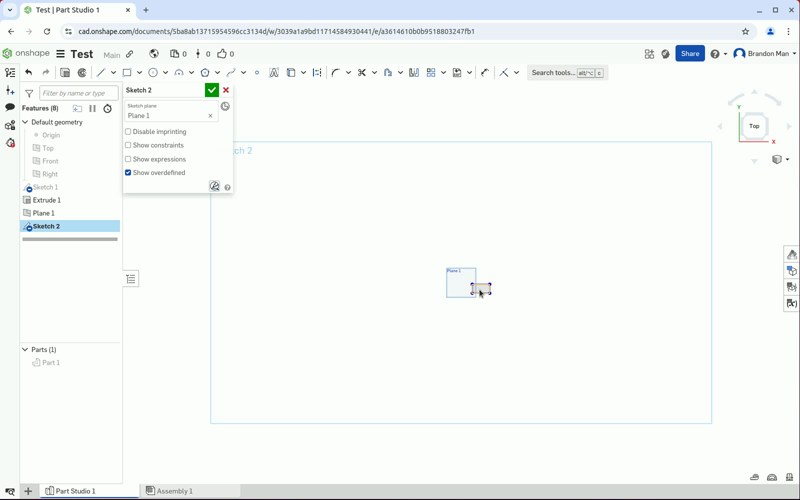
scroll(6)
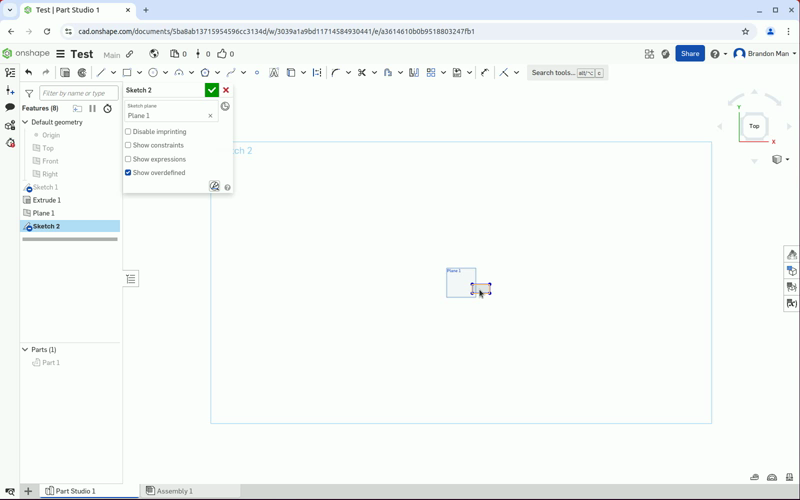
scroll(6)
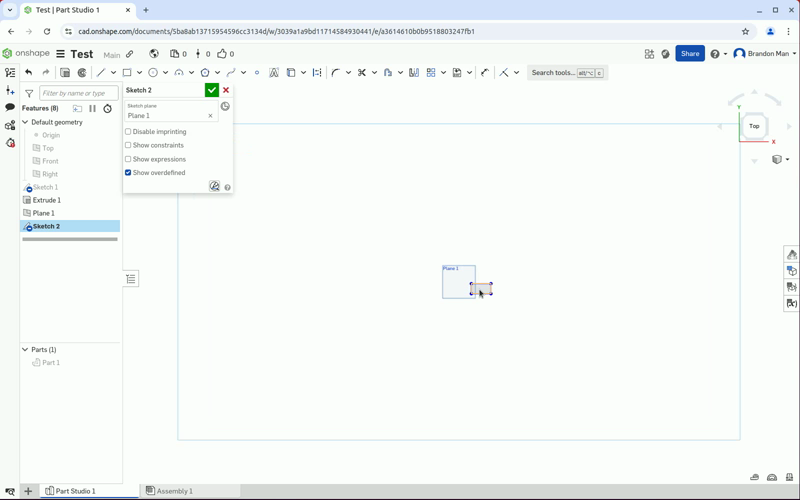
scroll(6)
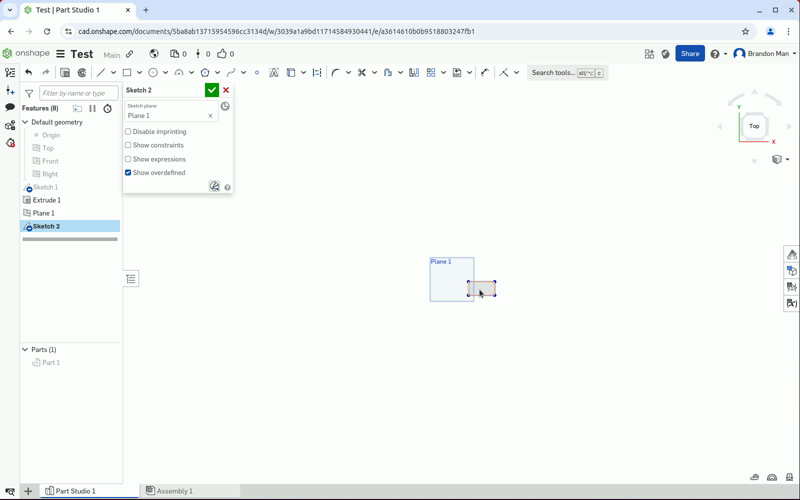
scroll(6)
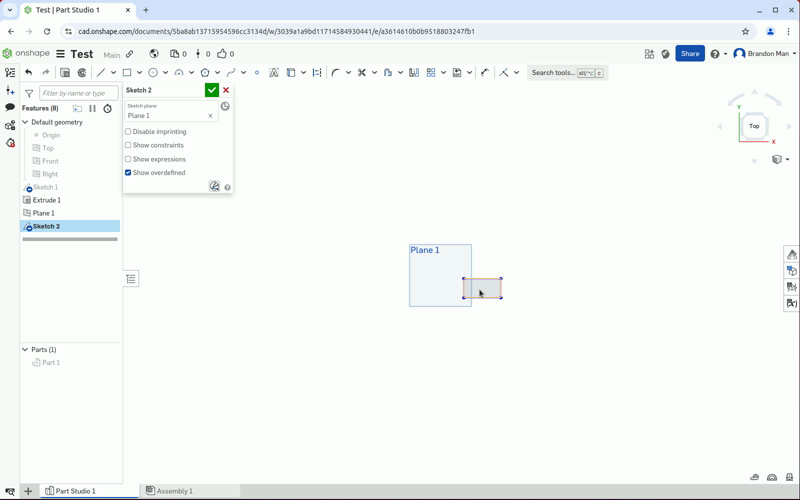
scroll(6)
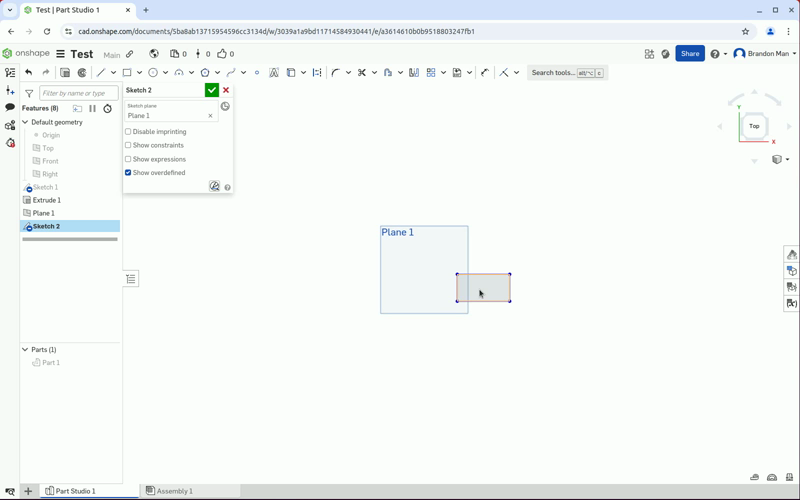
scroll(6)
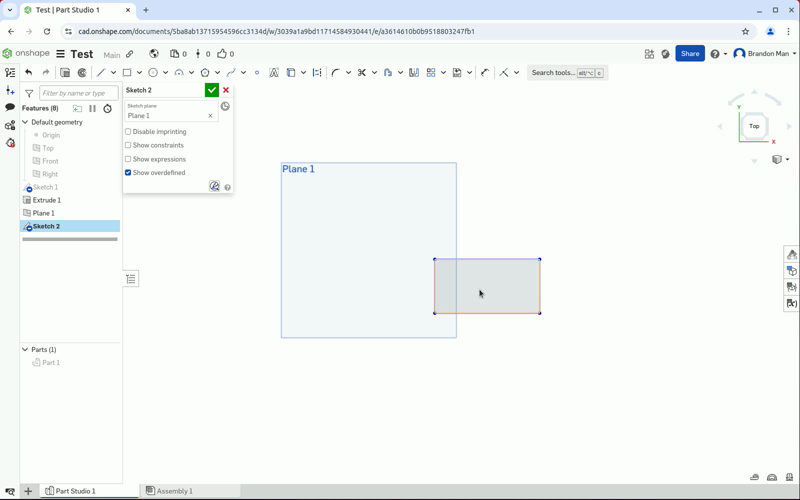
scroll(6)
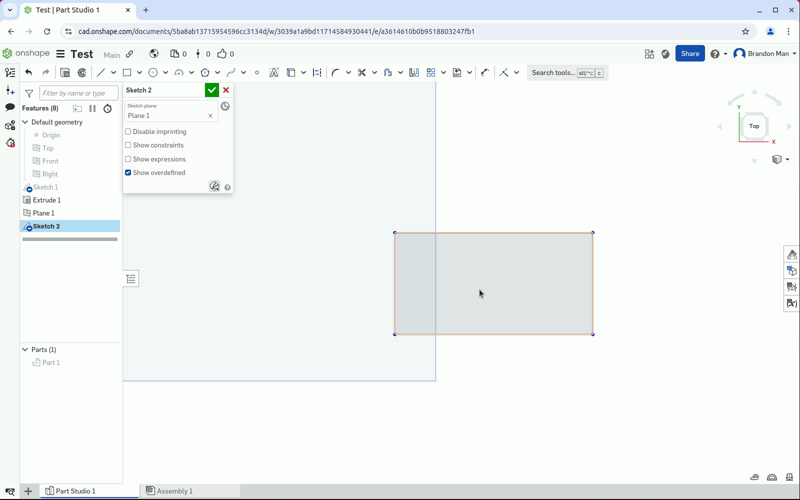
click(479, 289)
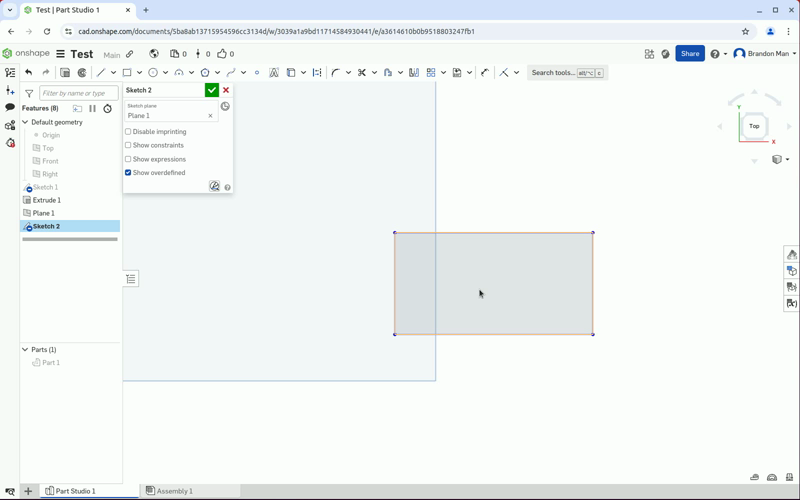
scroll(-6)
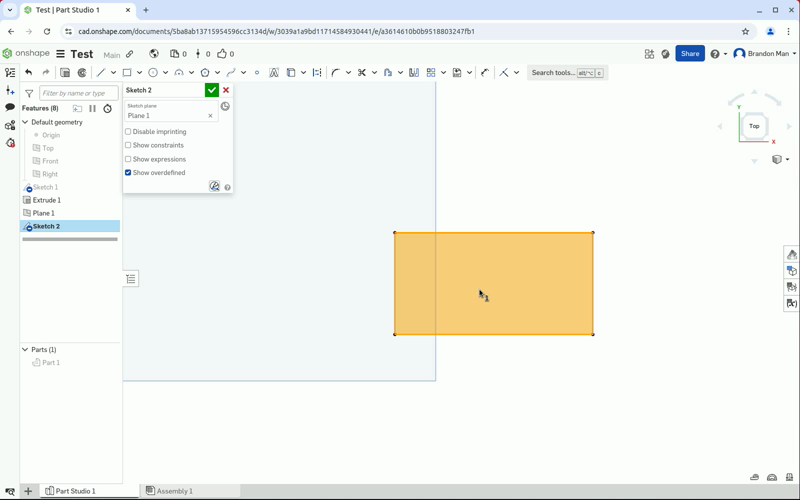
scroll(-6)
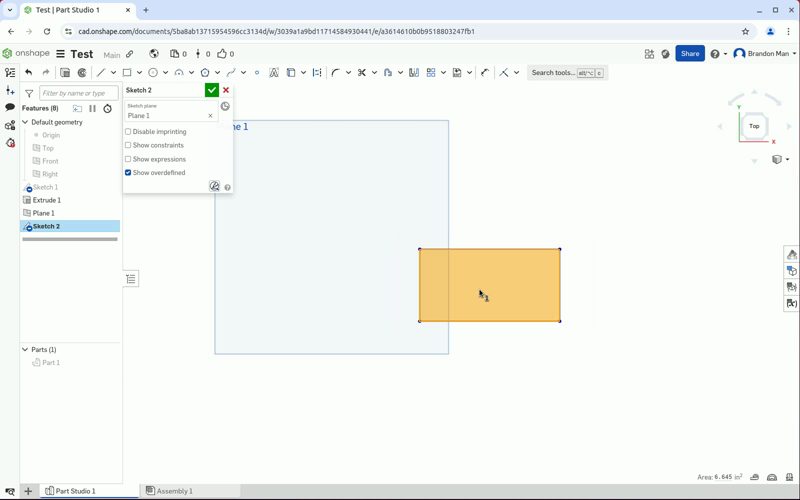
scroll(-6)
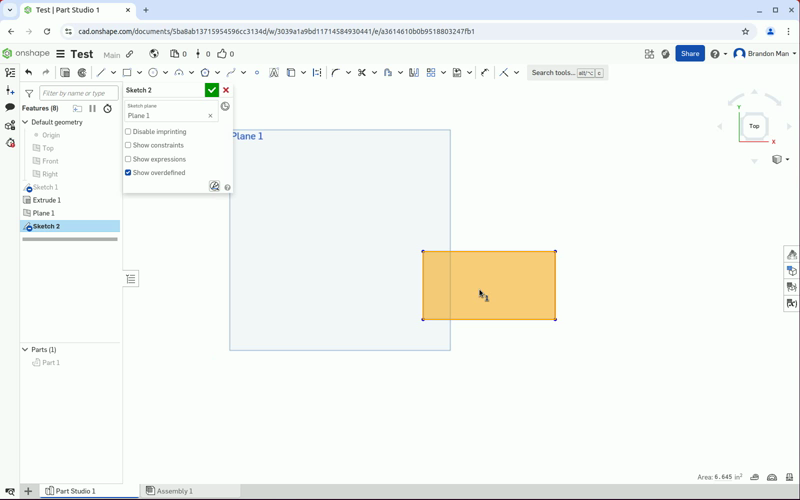
scroll(-6)
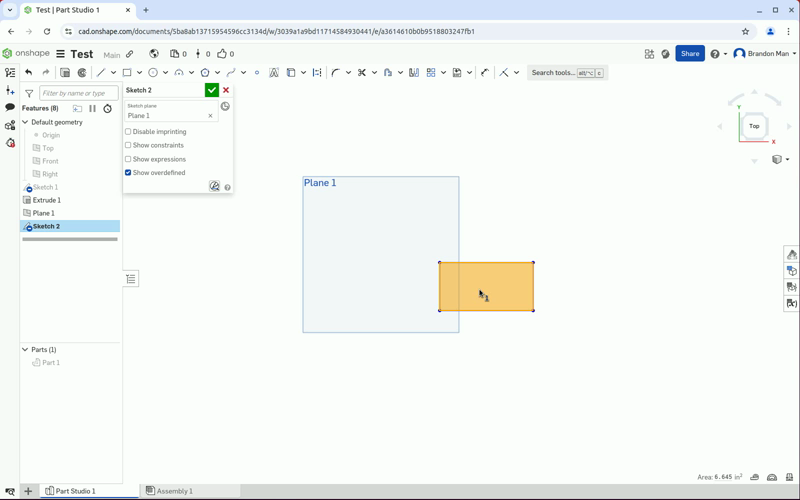
scroll(-6)
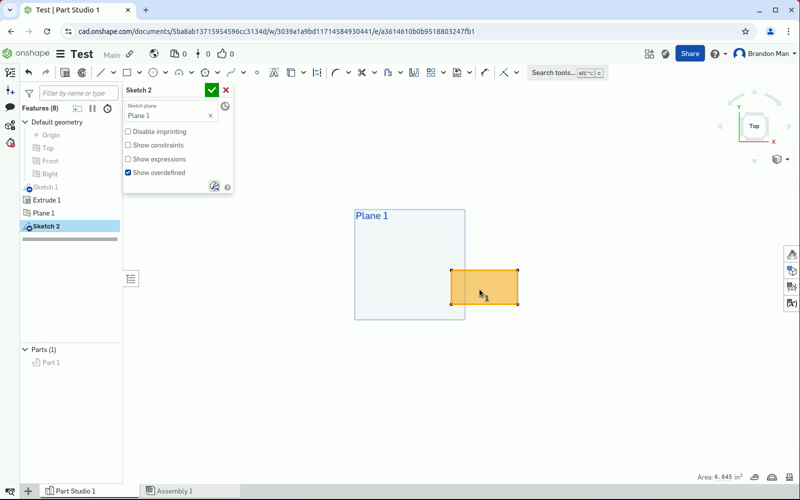
scroll(-6)
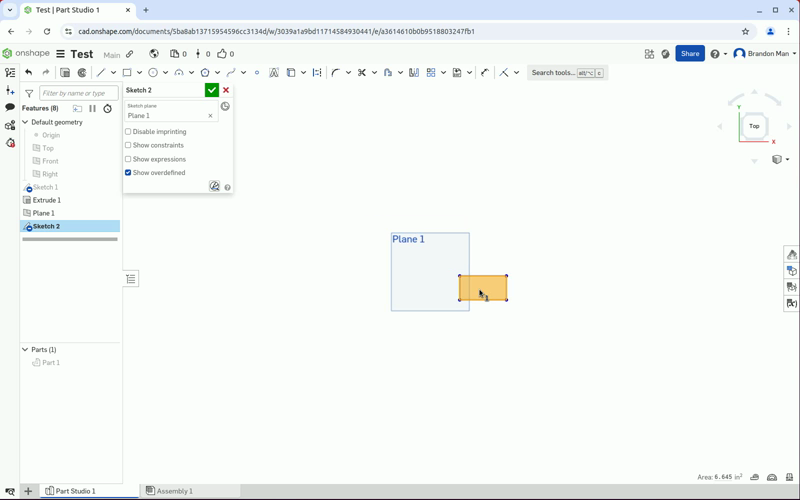
scroll(-6)
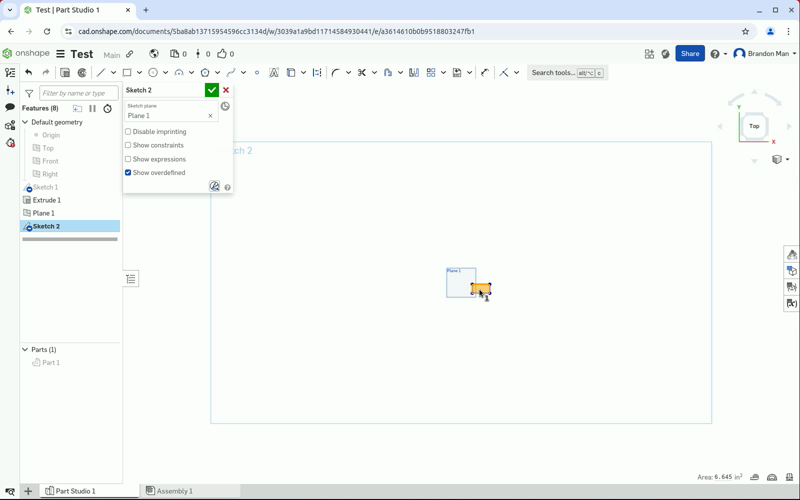
mouse_move(73, 352)
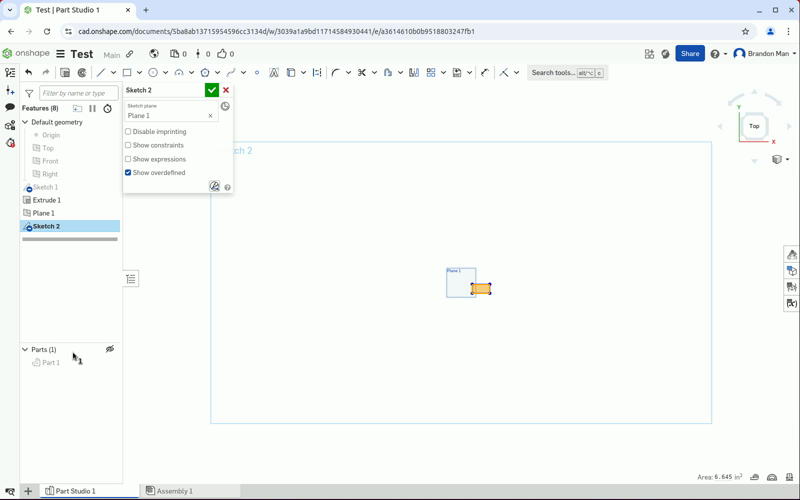
key(shift+y)
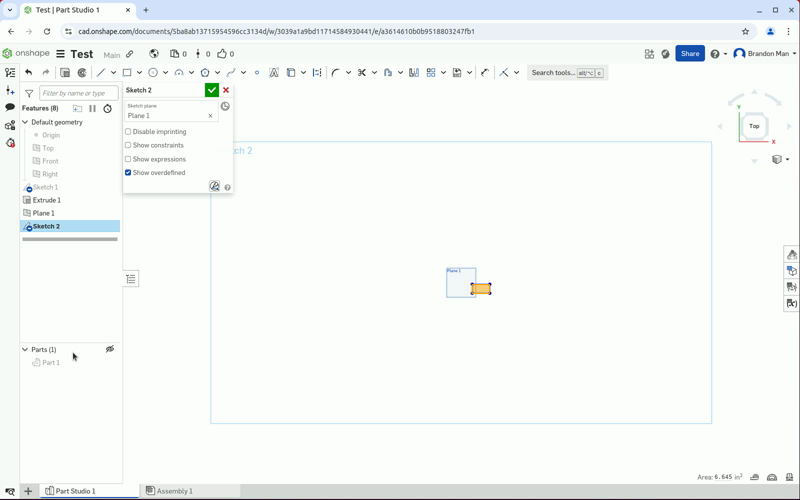
key(shift+e)
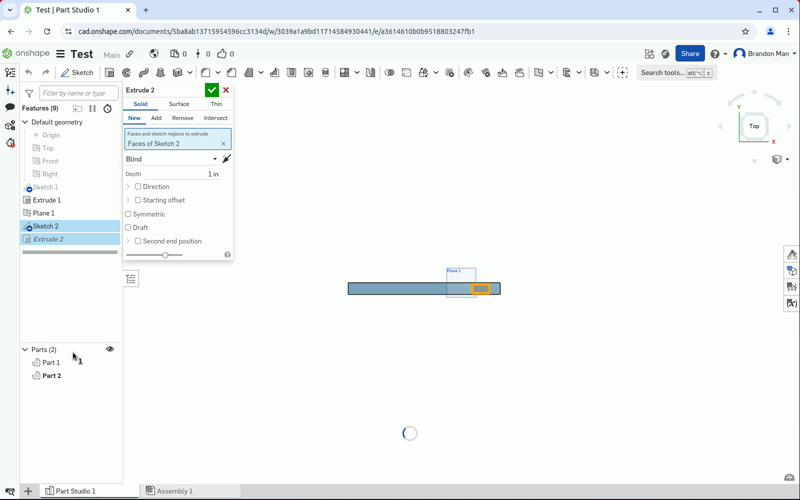
mouse_move(143, 106)
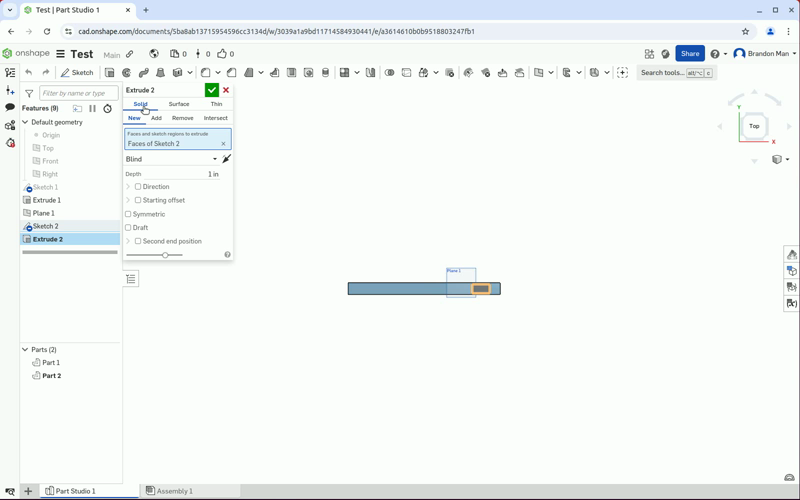
click(143, 106)
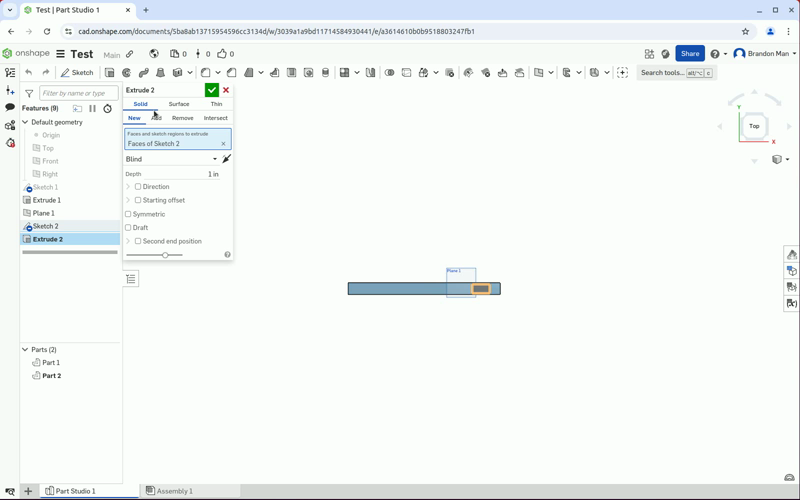
mouse_move(186, 120)
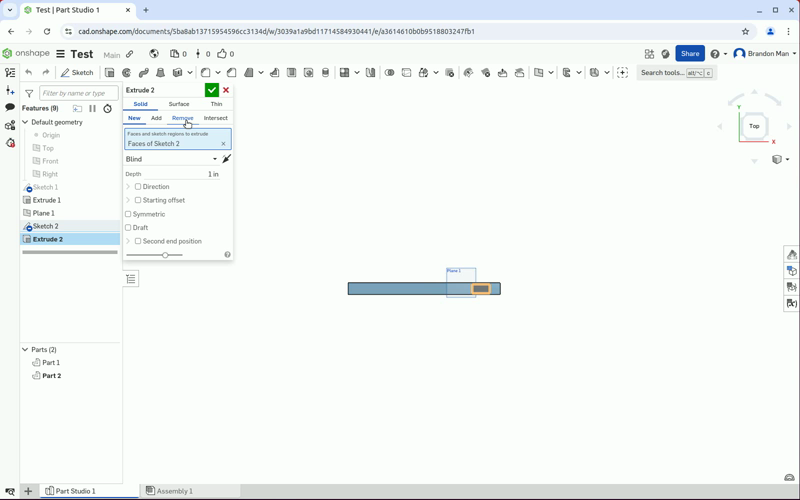
click(186, 120)
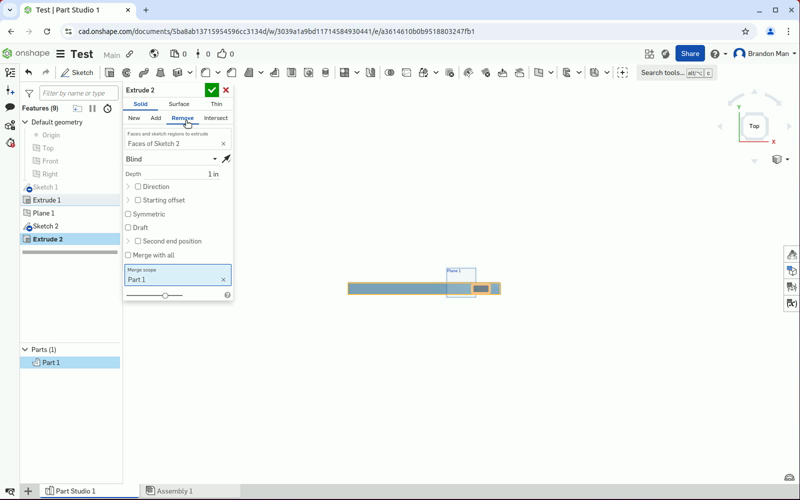
key(tab, 4)
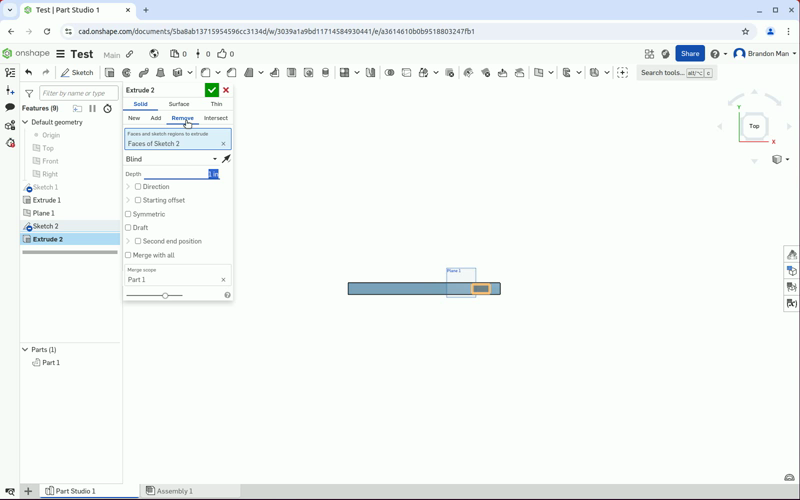
text(2.407)
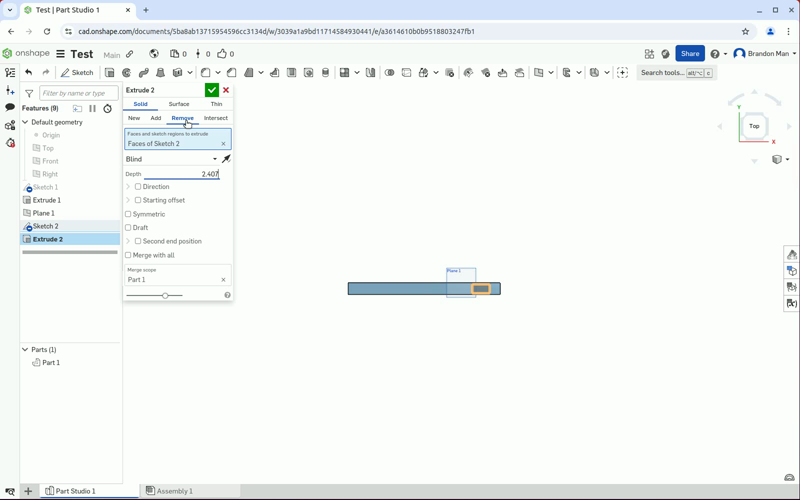
key(tab, 6)
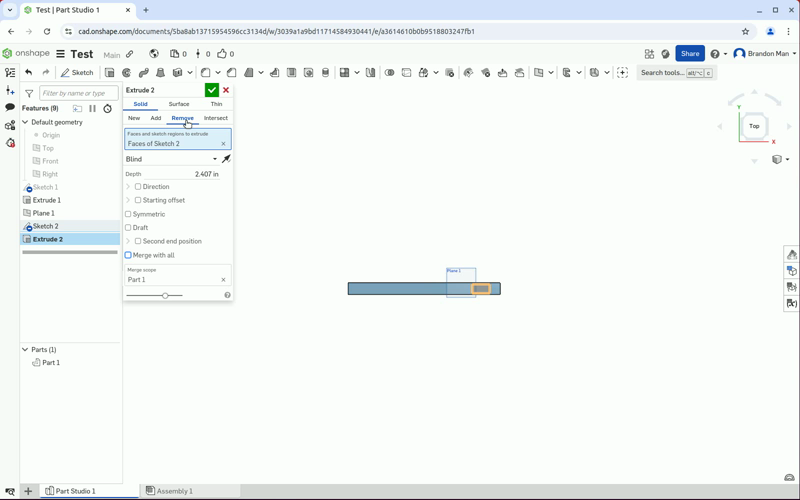
key(space)
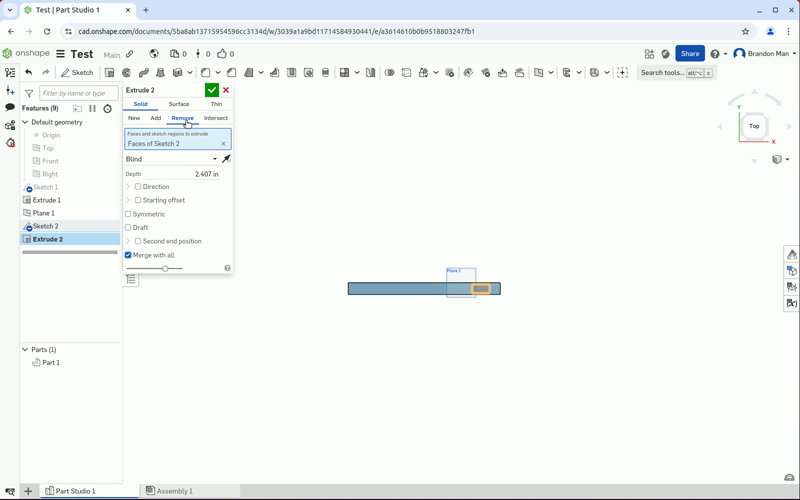
key(enter)
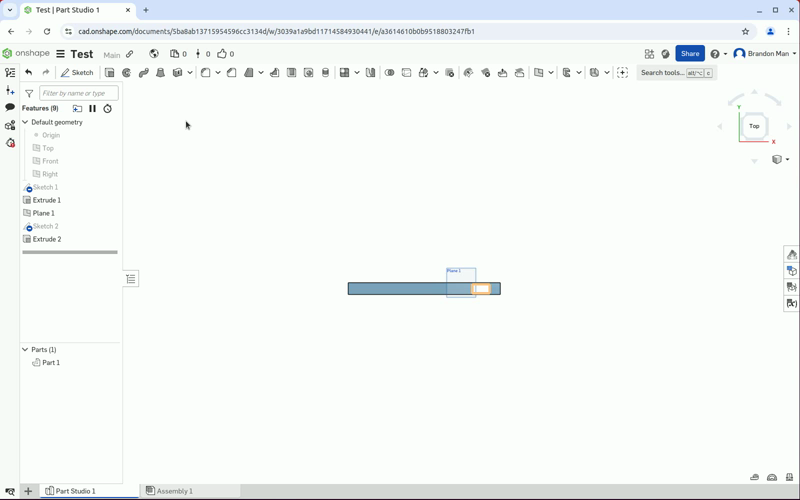
key(shift+h)
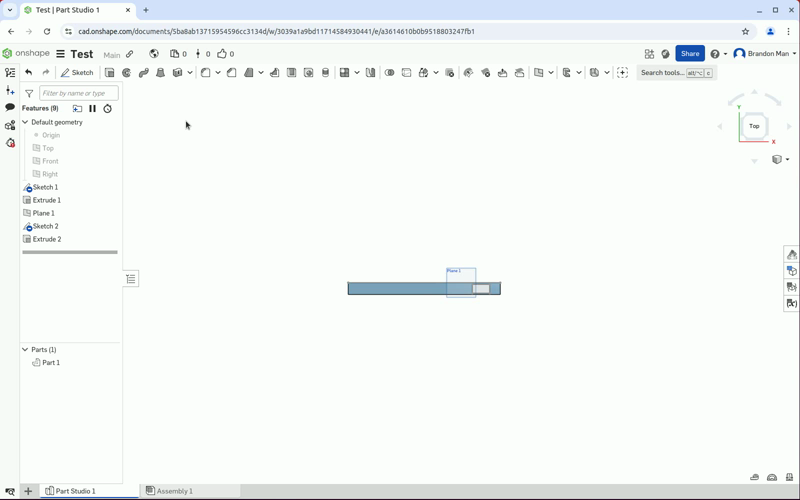
key(shift+h)
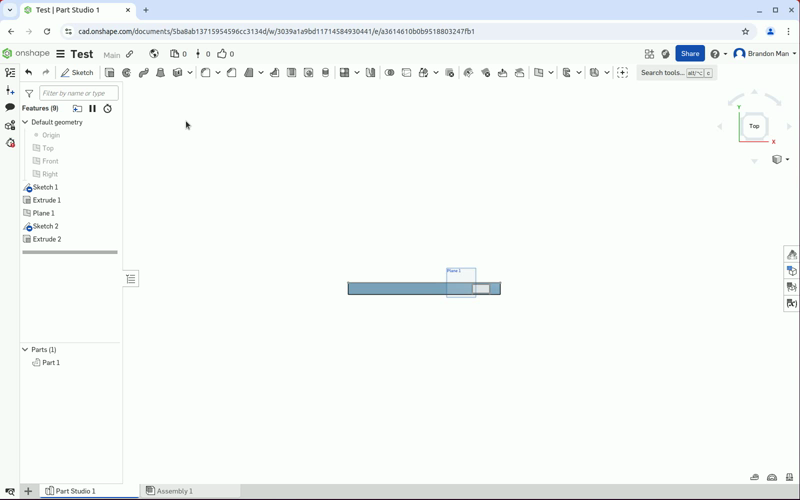
key(shift+7)
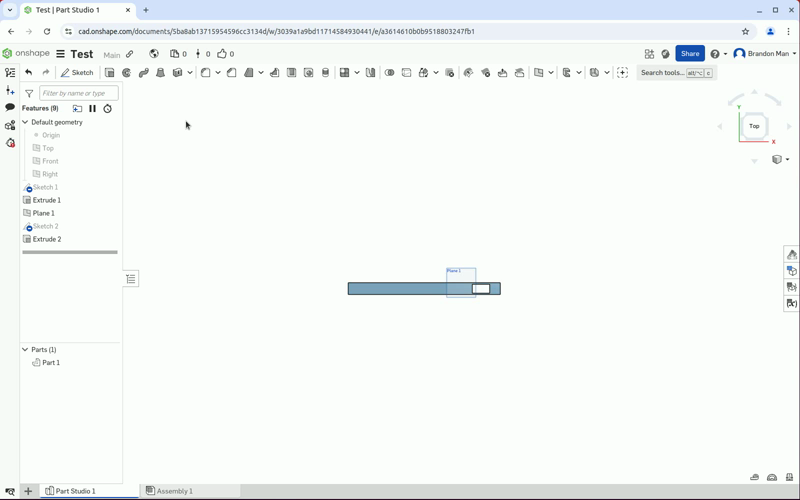
key(up, 3)
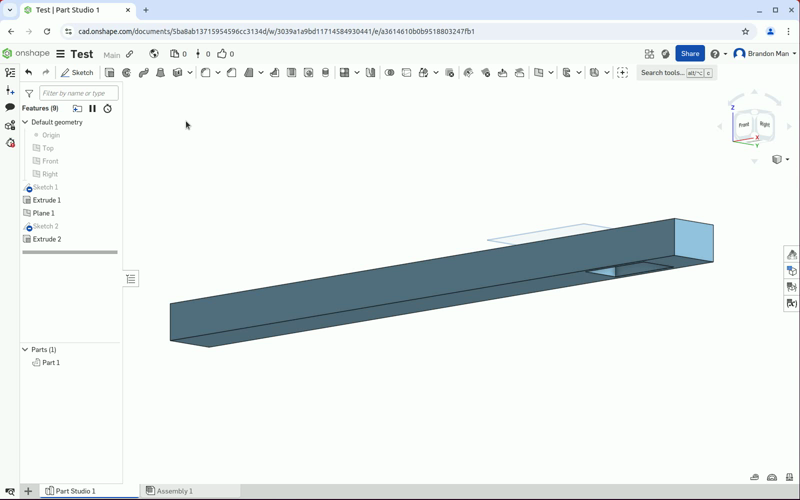
key(left, 3)
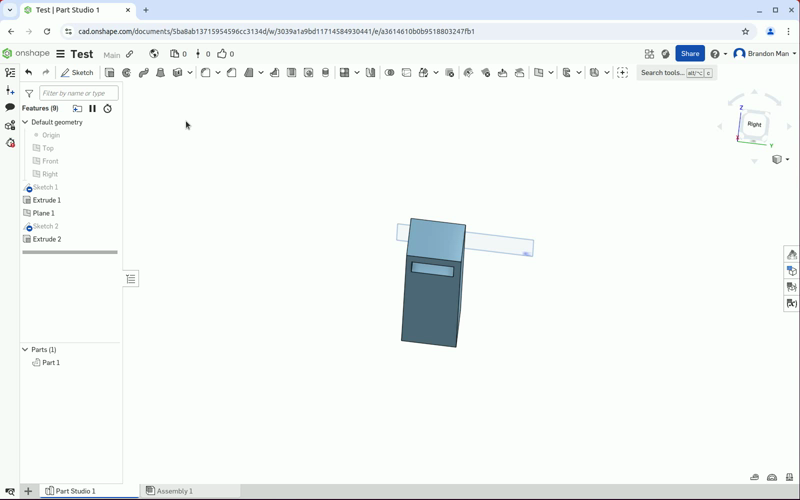
key(right, 3)
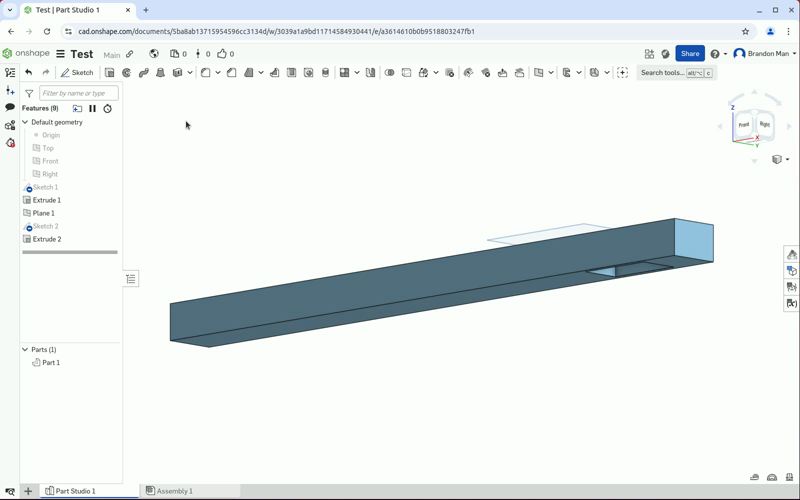
key(down, 3)
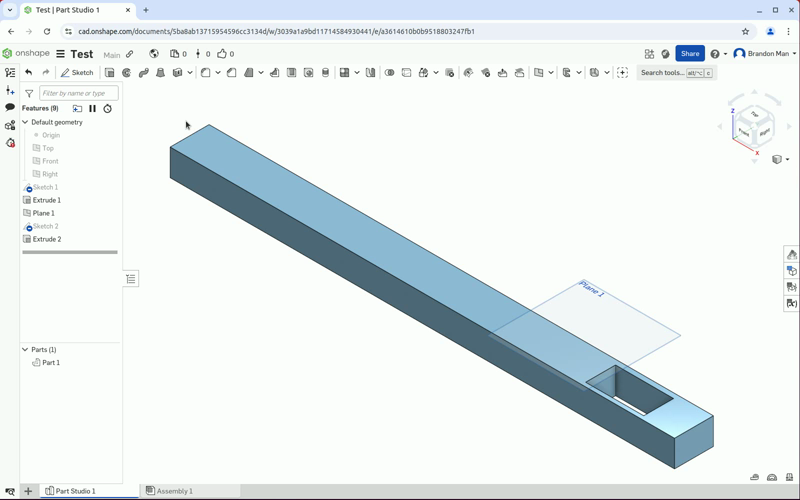
mouse_move(73, 189)
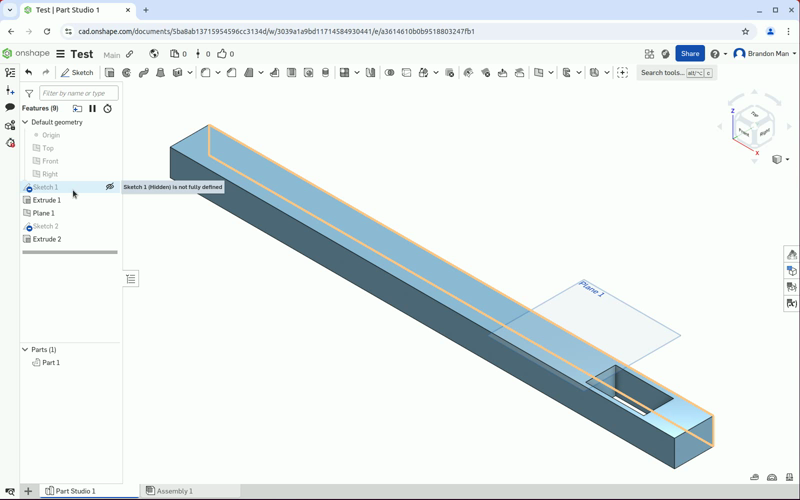
click(73, 189)